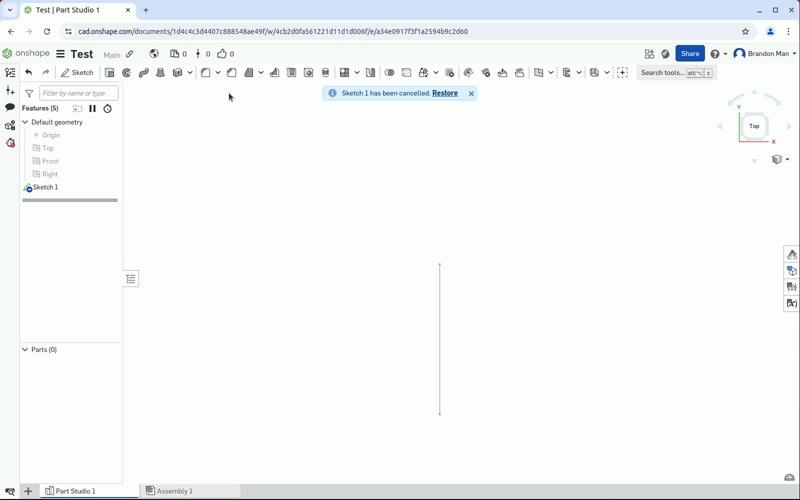
key(shift+h)
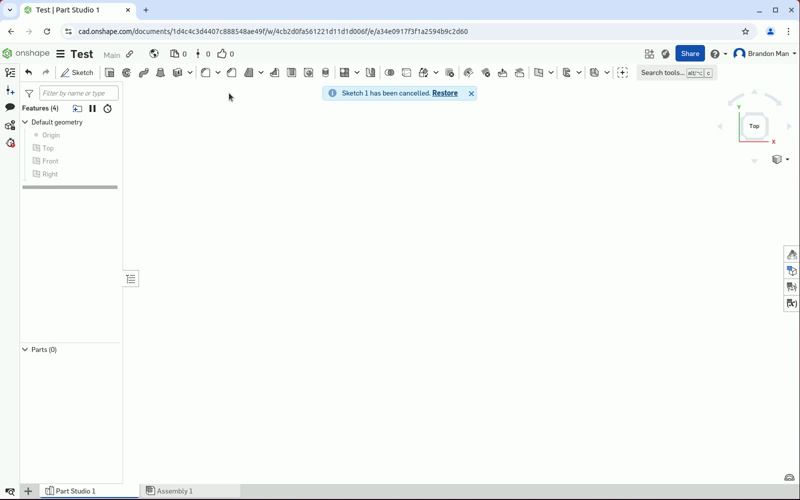
mouse_move(73, 352)
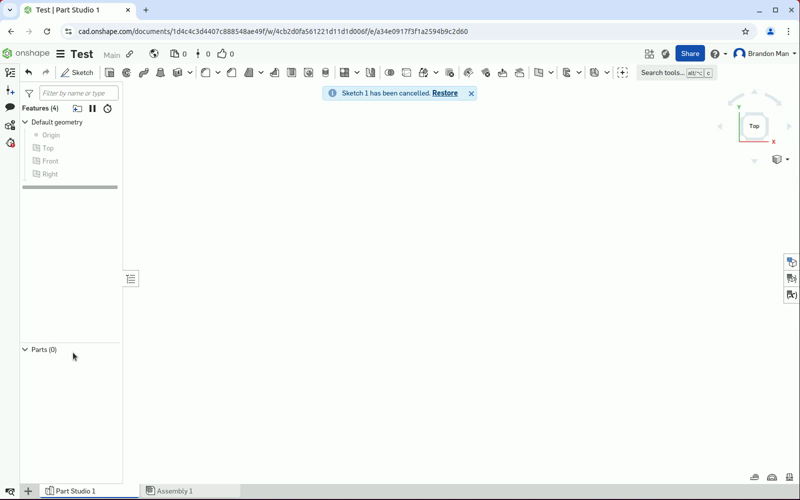
key(y)
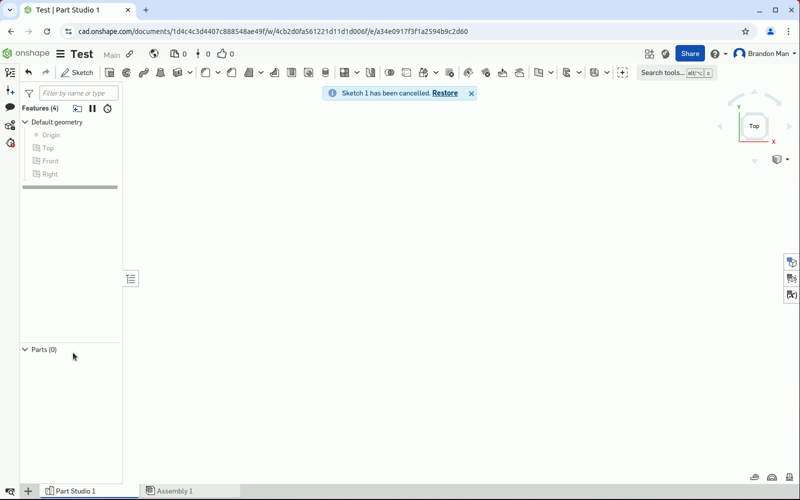
key(shift+p)
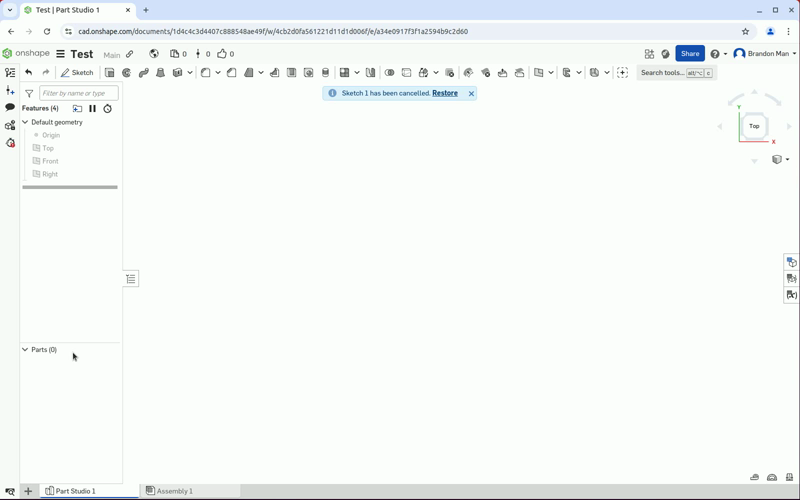
key(space)
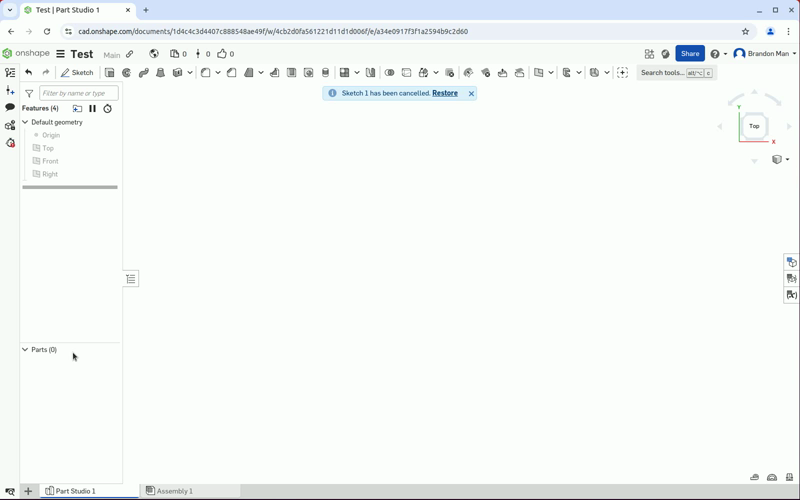
key_down(shift)
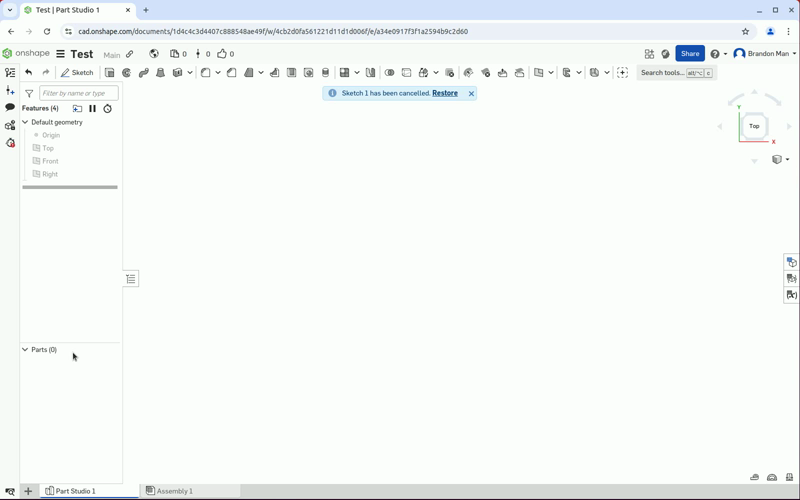
key(up)
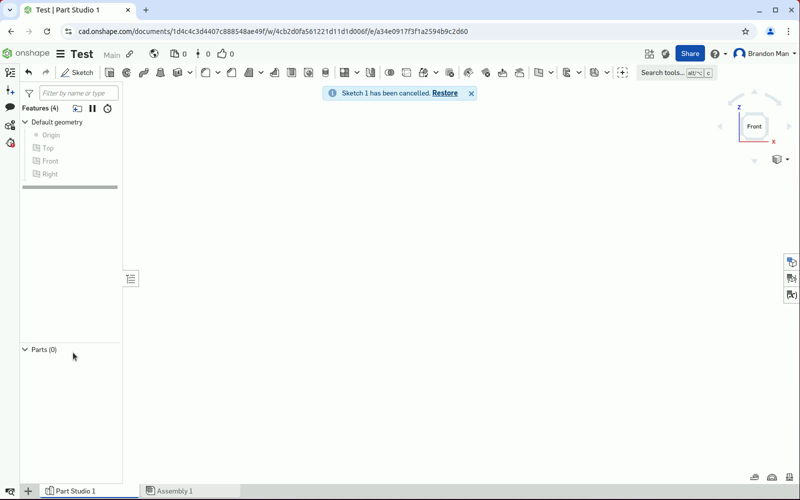
key_up(shift)
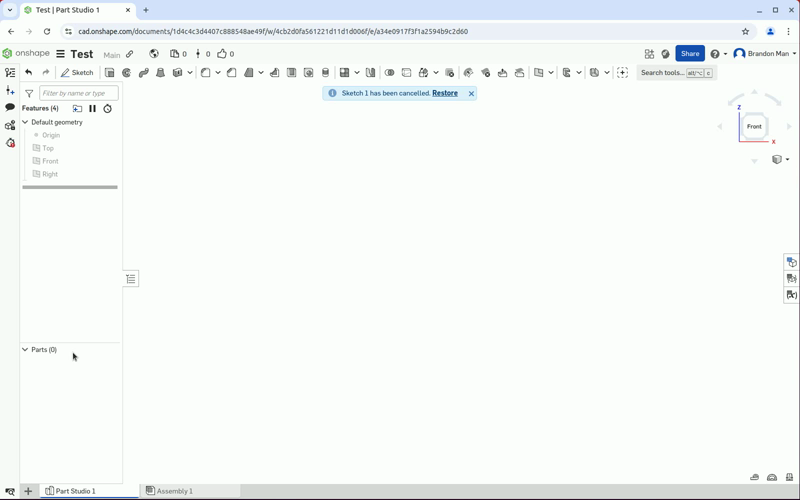
mouse_move(73, 352)
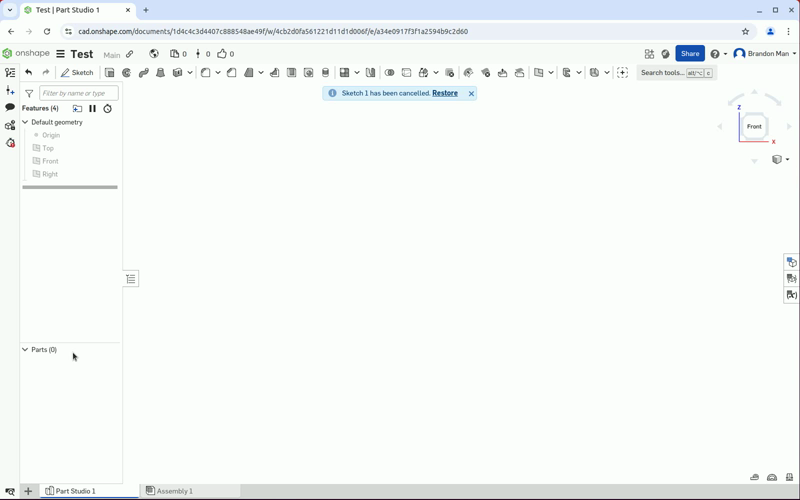
key(shift+y)
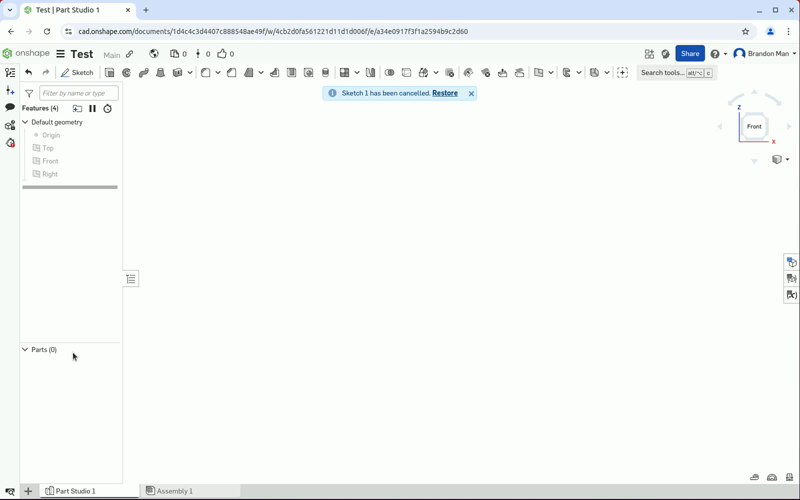
key(shift+s)
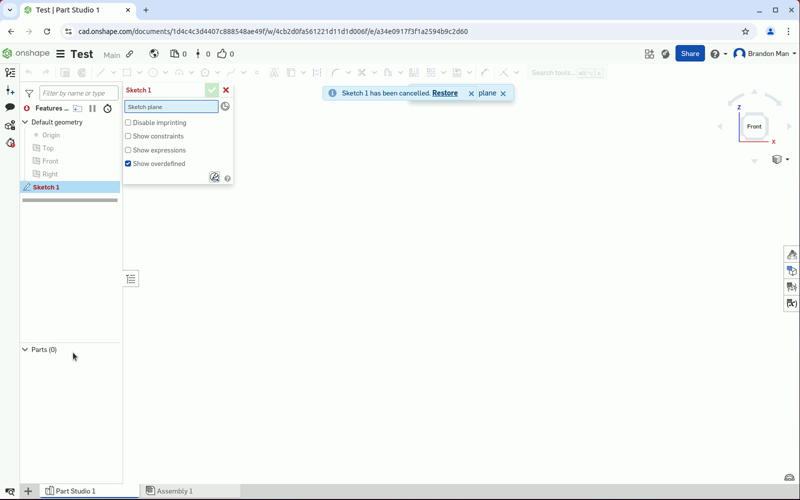
mouse_move(73, 163)
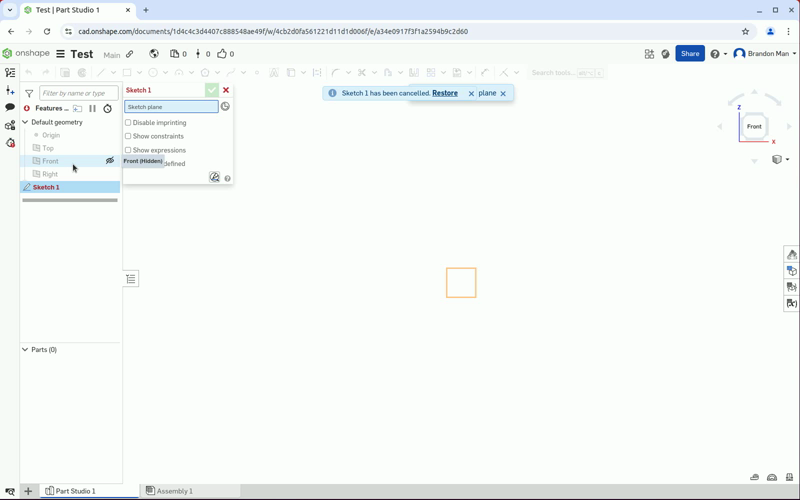
click(73, 163)
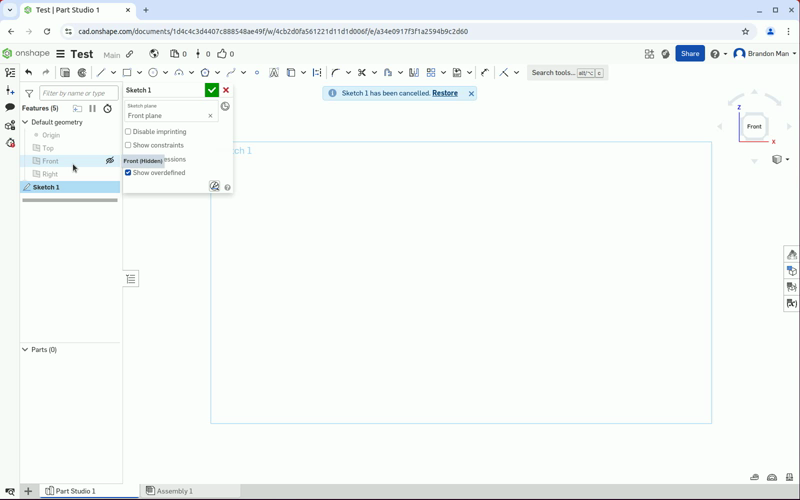
mouse_move(73, 352)
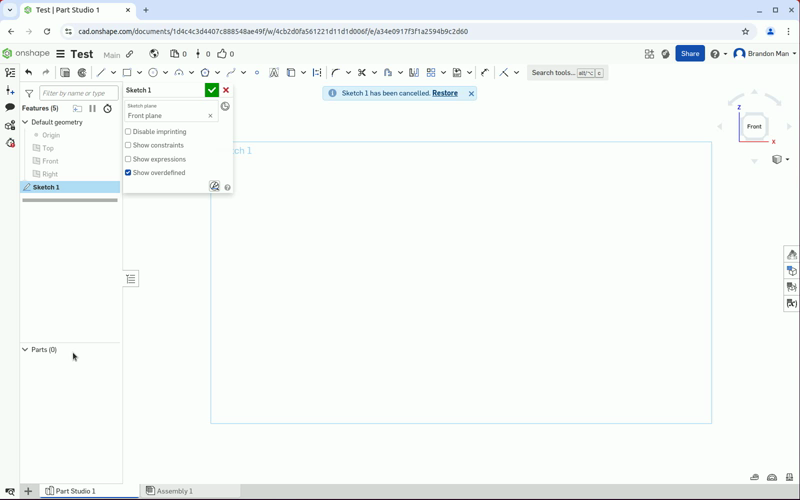
key(y)
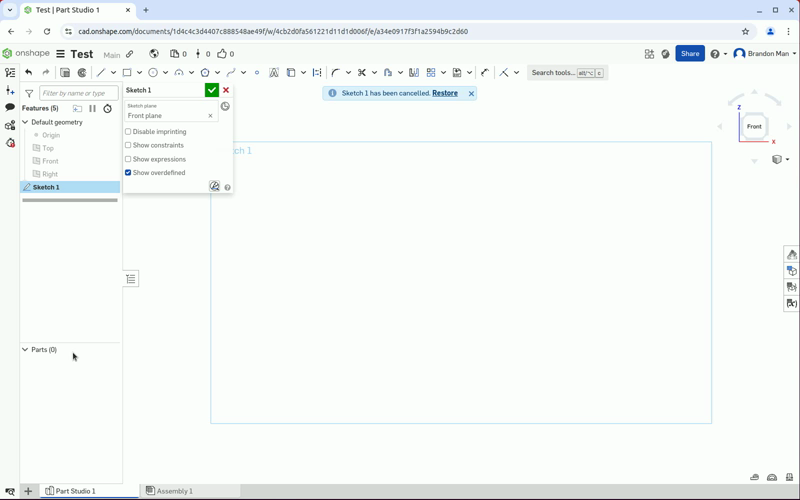
key(l)
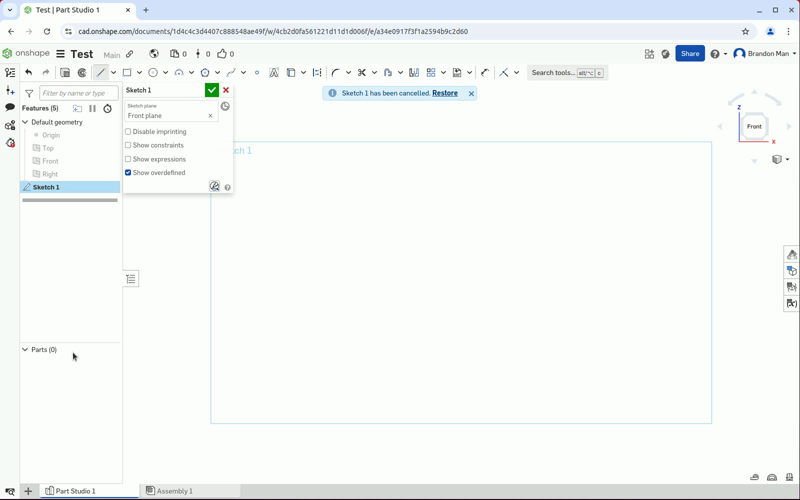
key_down(shift)
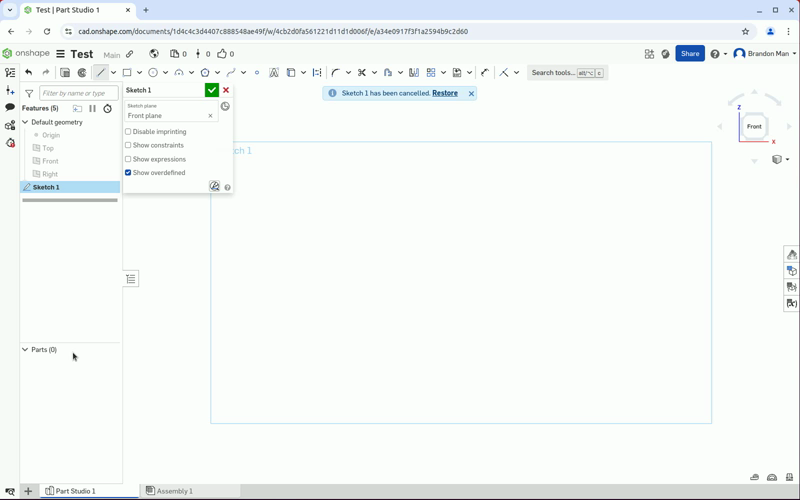
mouse_move(389, 340)
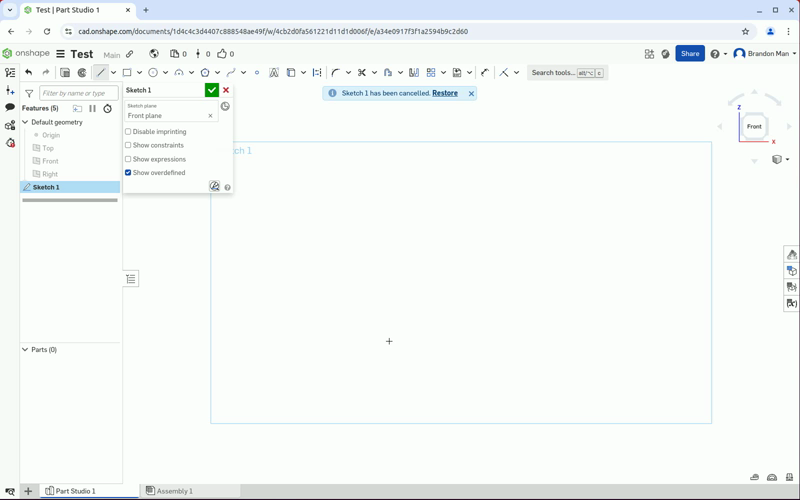
click(389, 340)
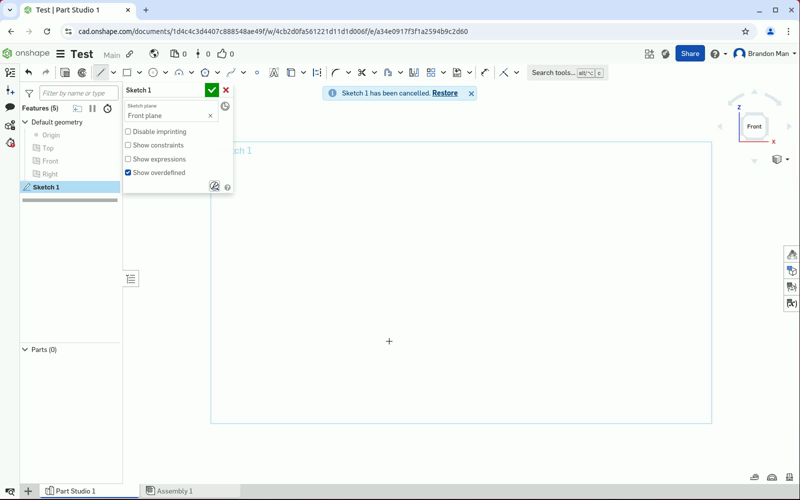
key_up(shift)
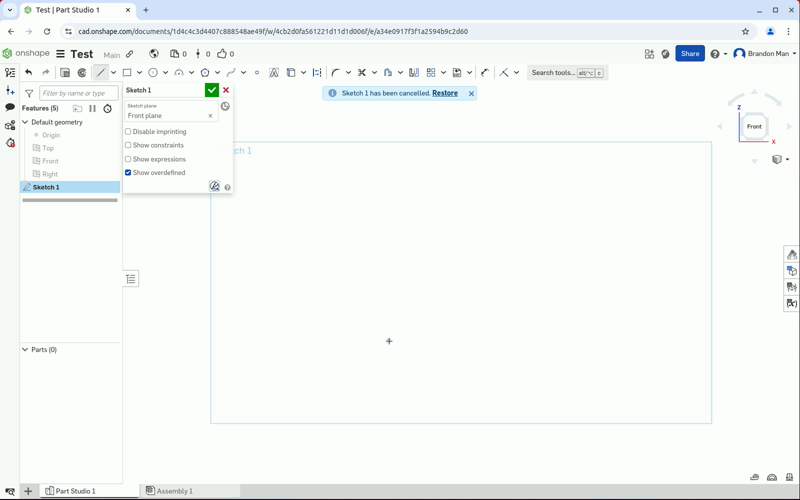
key_down(shift)
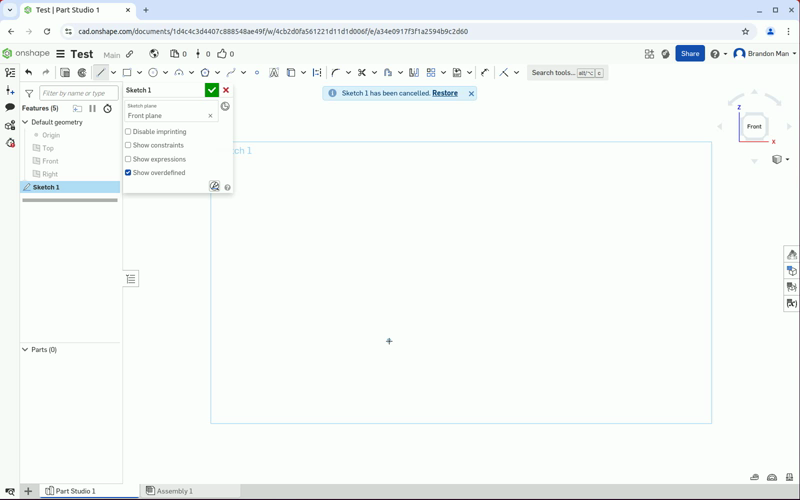
mouse_move(531, 340)
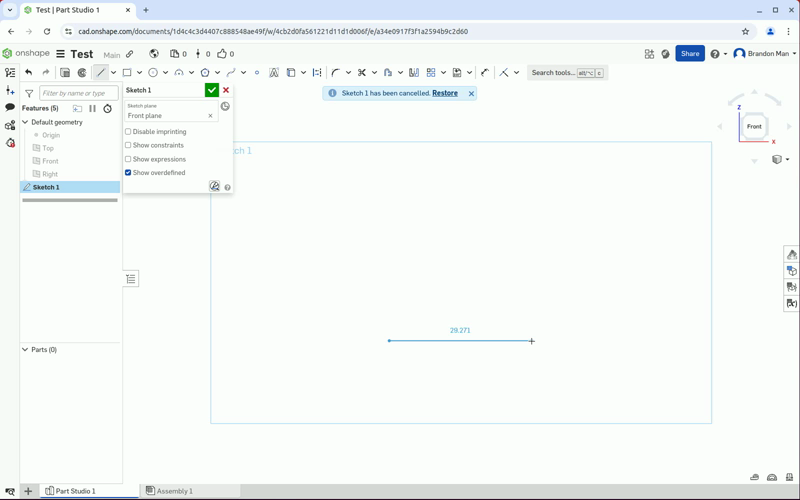
click(531, 340)
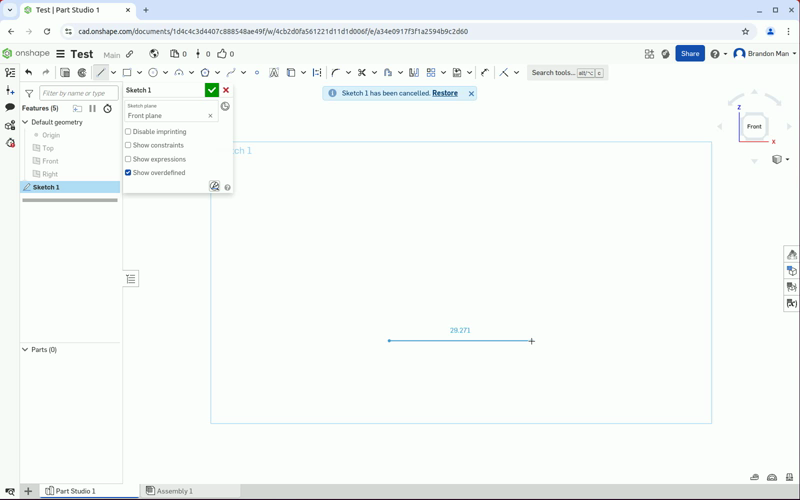
key_up(shift)
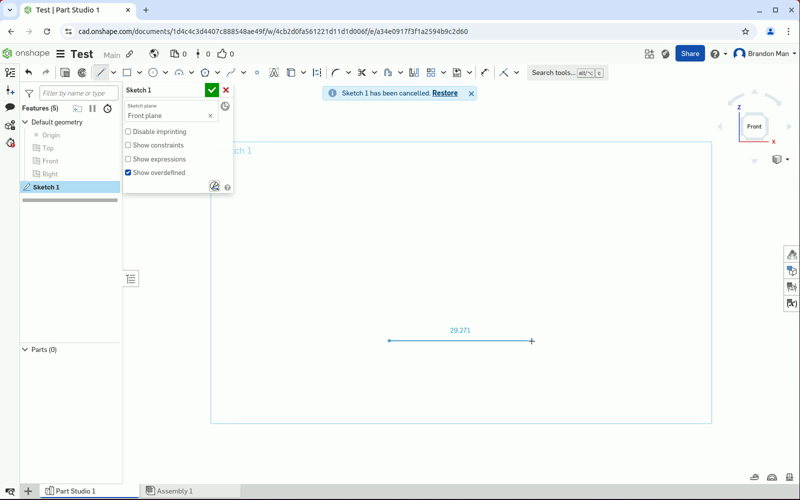
key_down(shift)
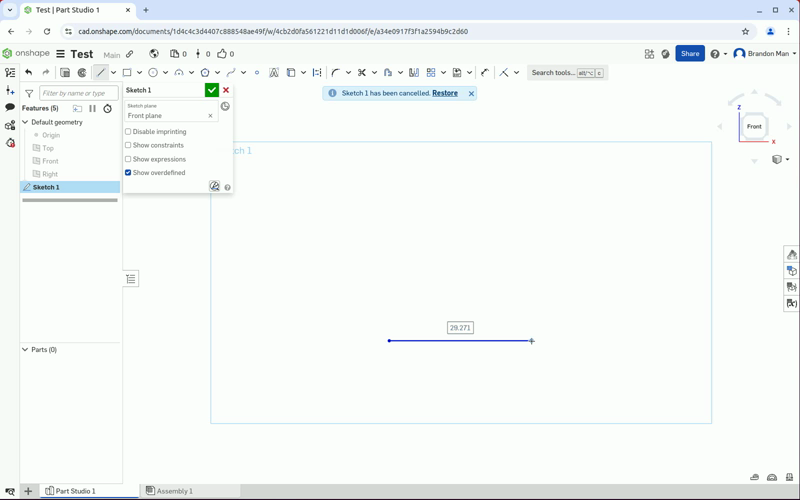
mouse_move(531, 239)
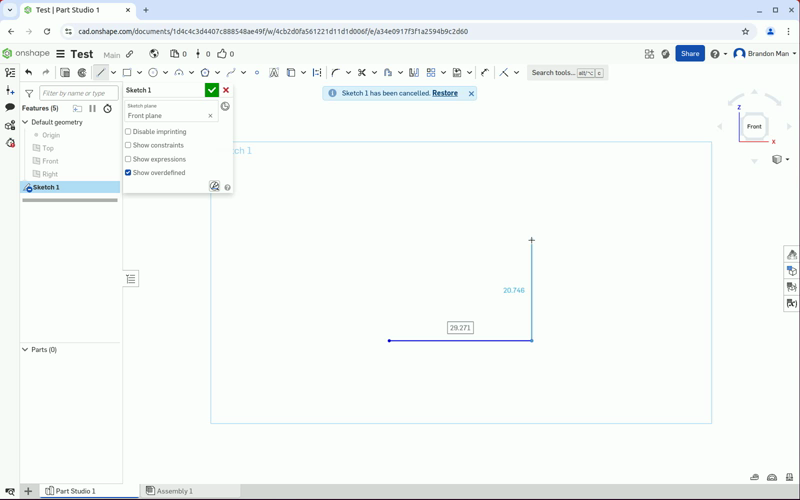
click(531, 239)
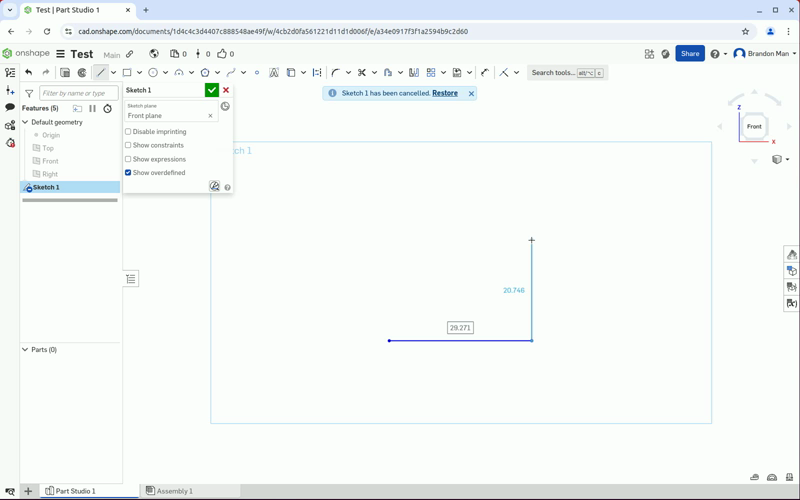
key_up(shift)
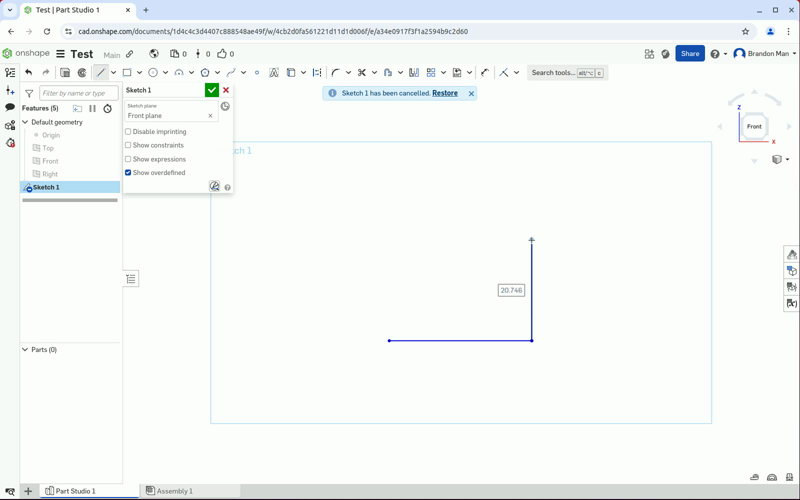
key_down(shift)
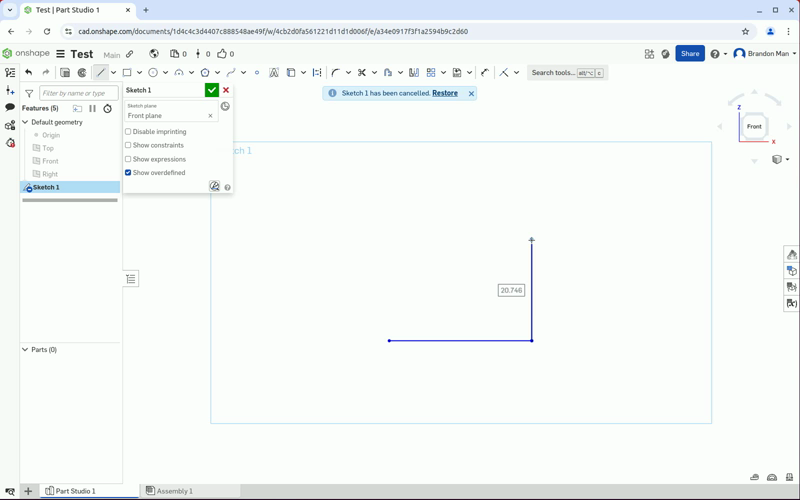
mouse_move(389, 239)
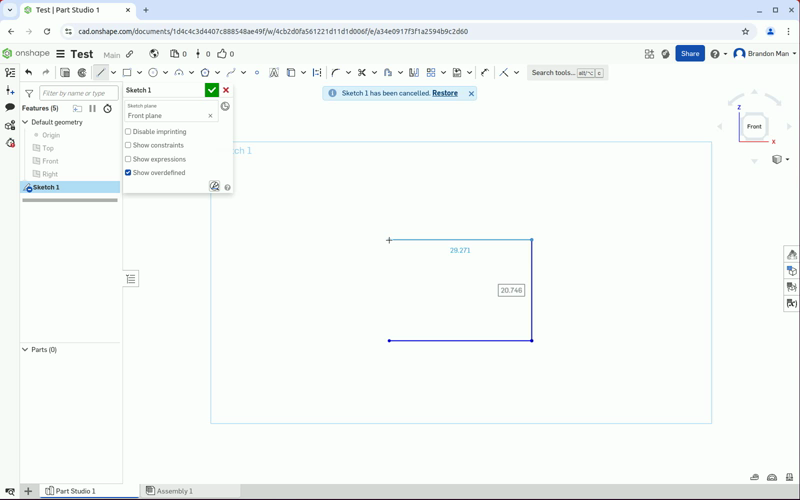
click(389, 239)
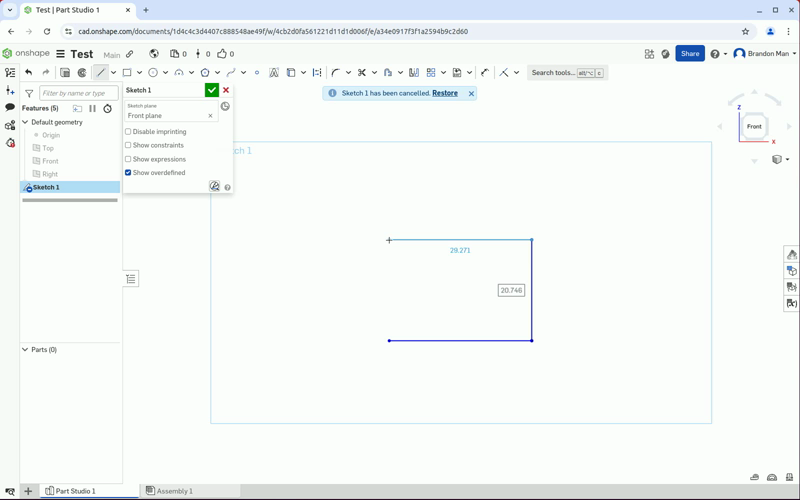
key_up(shift)
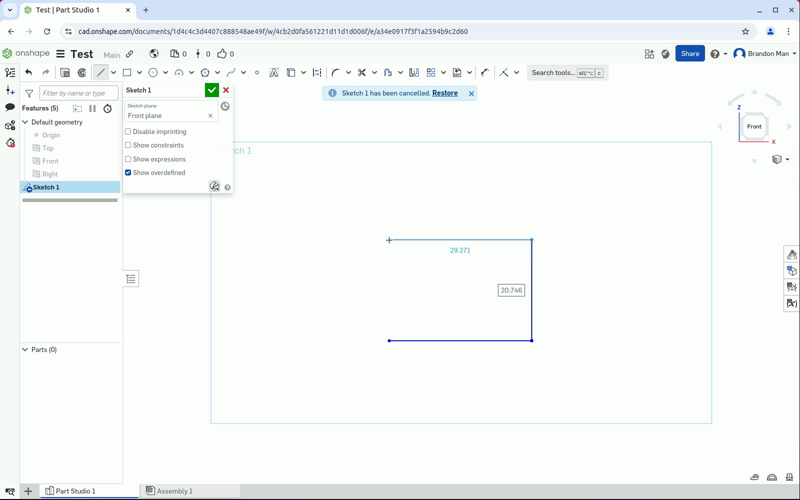
key_down(shift)
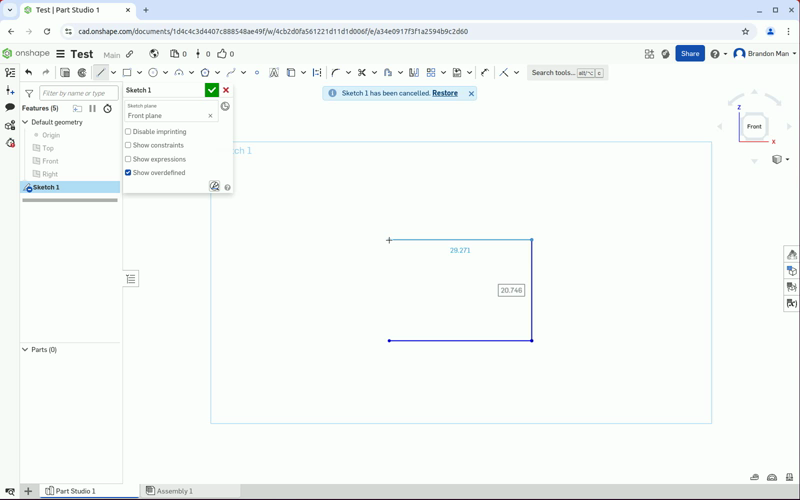
mouse_move(389, 340)
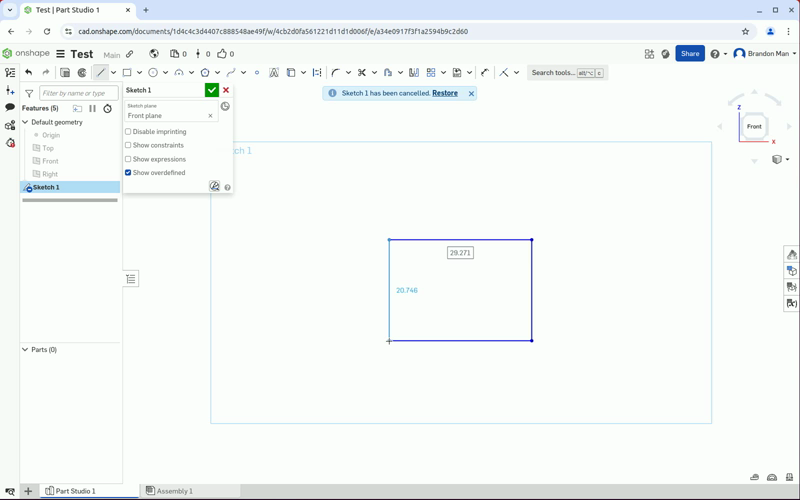
key_up(shift)
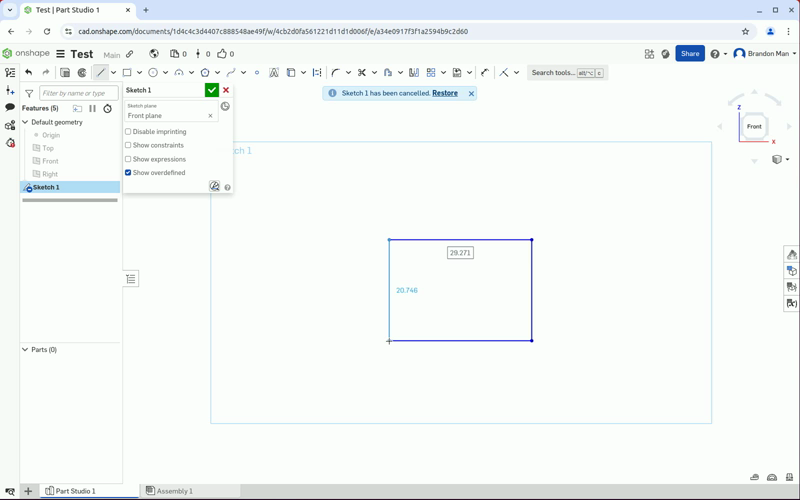
click(389, 340)
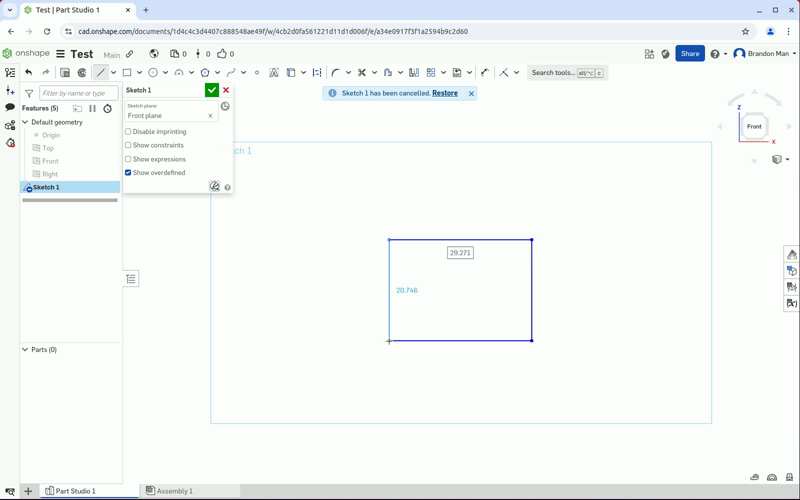
key(esc)
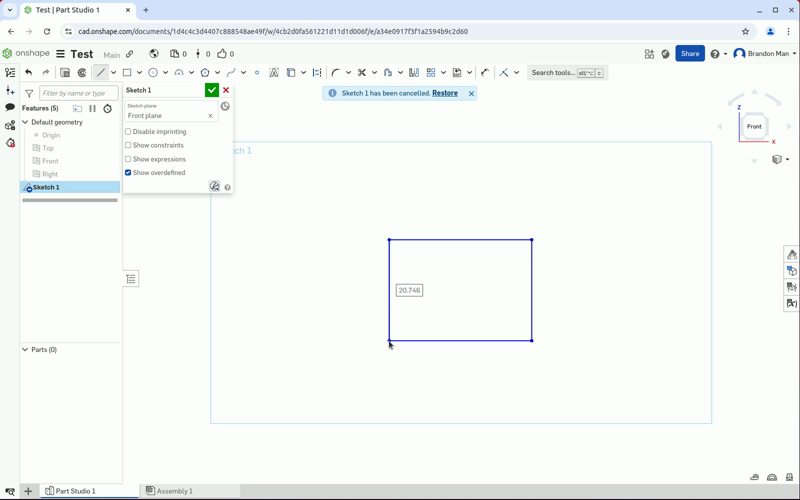
mouse_move(412, 255)
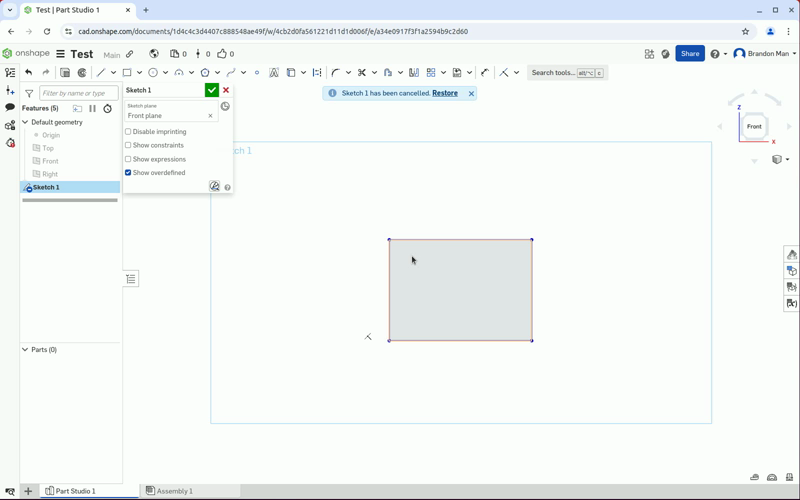
click(412, 255)
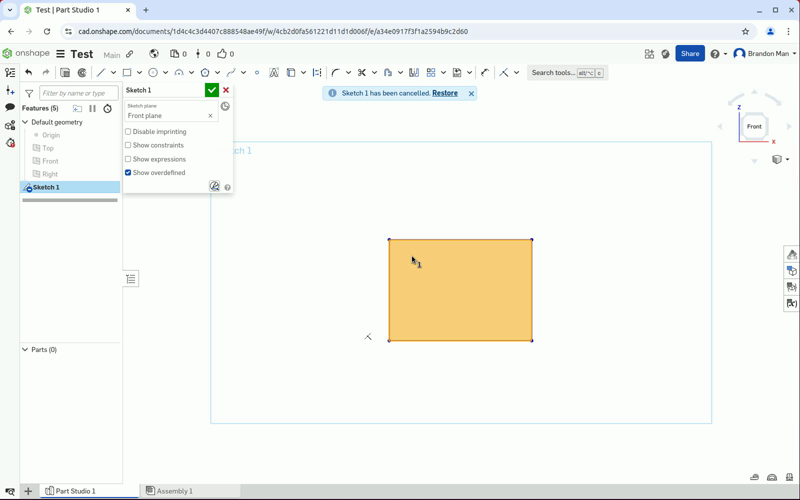
mouse_move(73, 352)
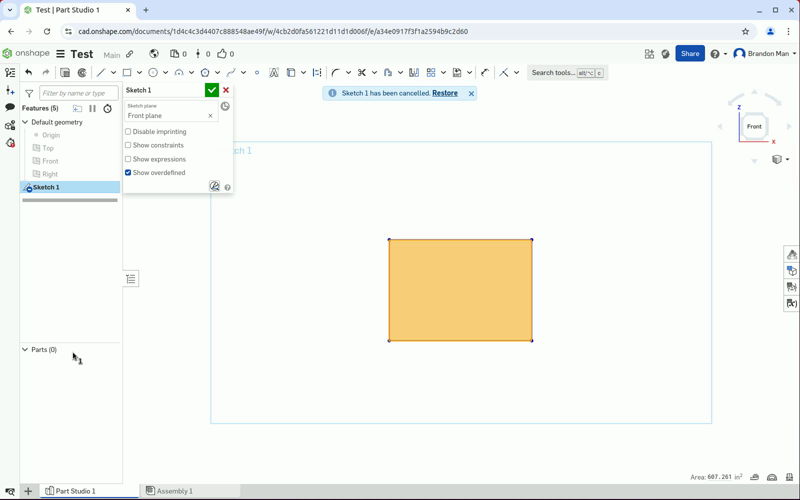
key(shift+y)
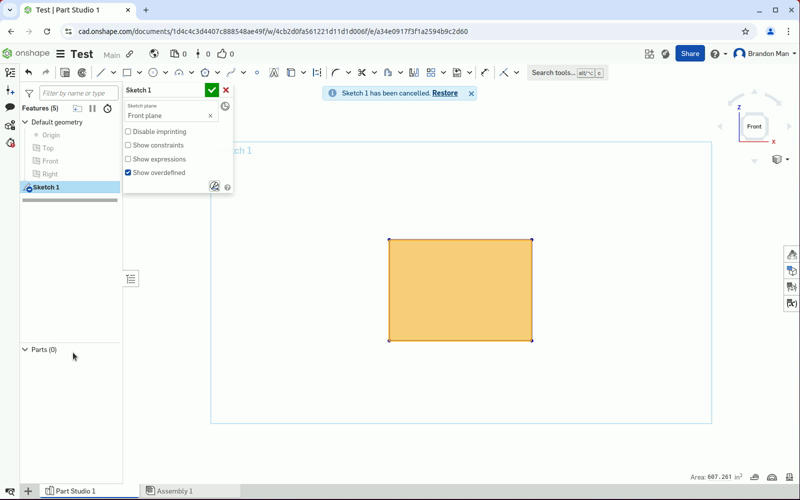
key(shift+e)
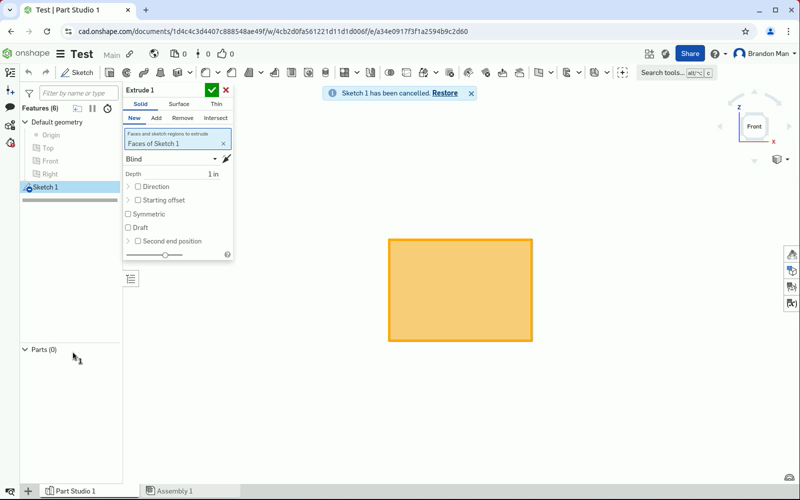
mouse_move(143, 106)
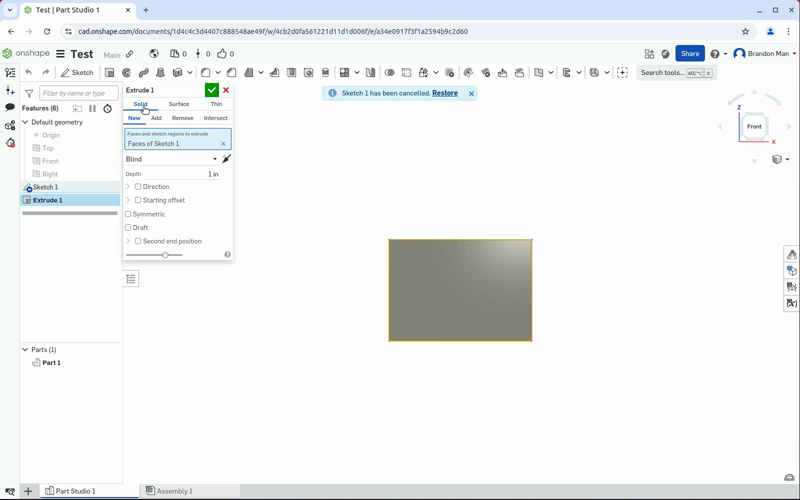
click(143, 106)
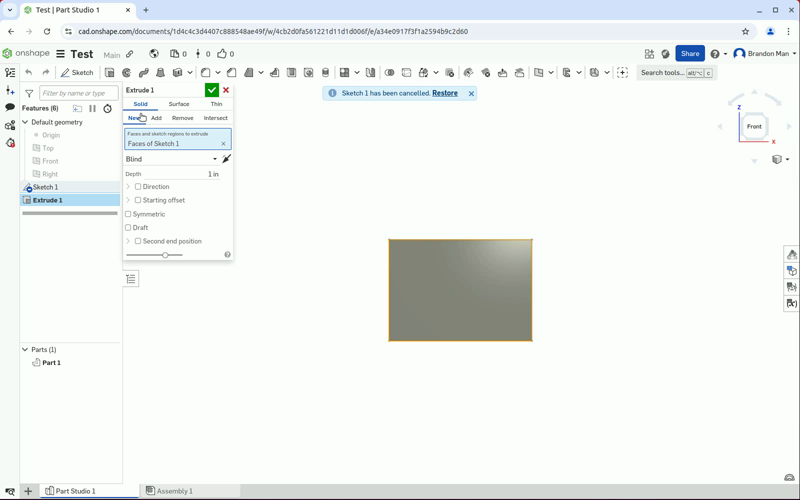
mouse_move(137, 120)
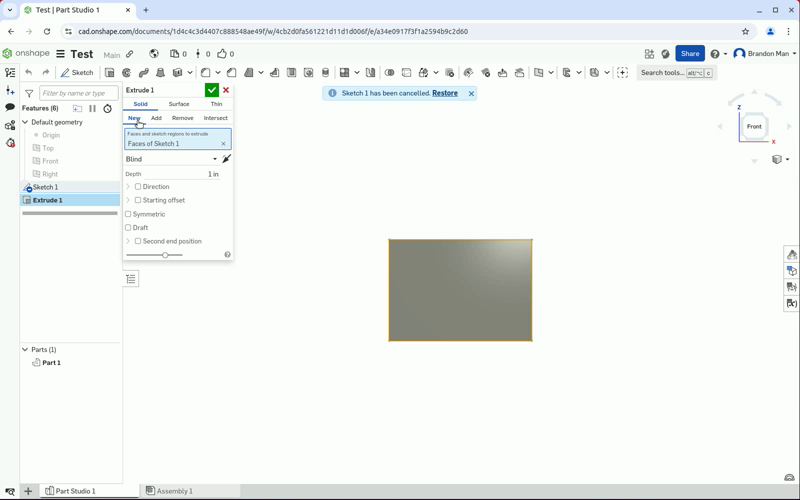
click(137, 120)
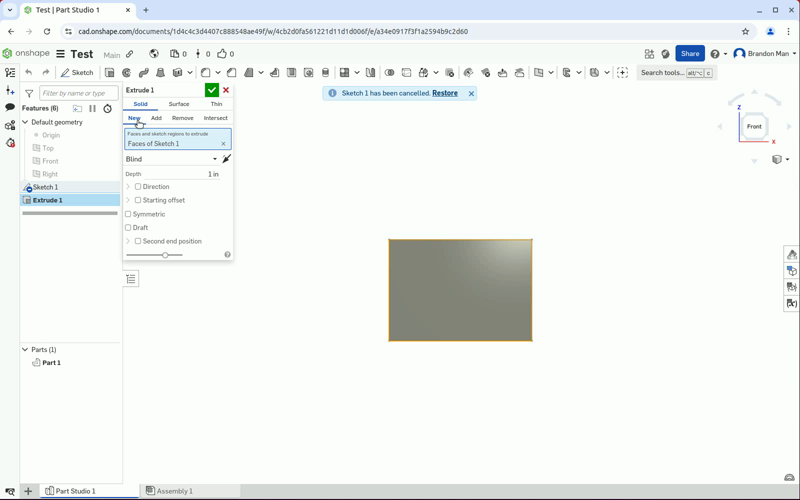
key(tab, 4)
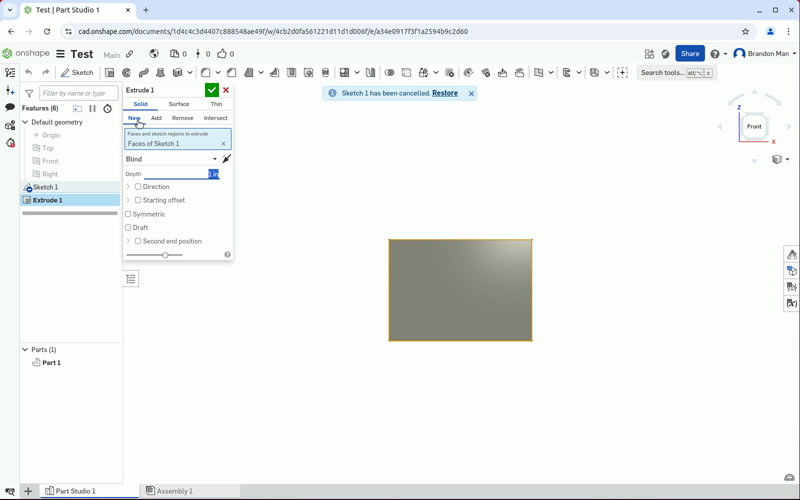
text(2.889)
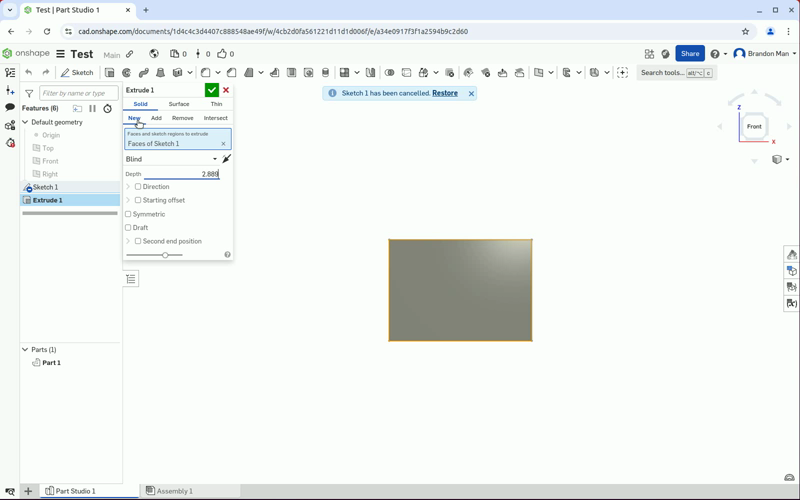
key(enter)
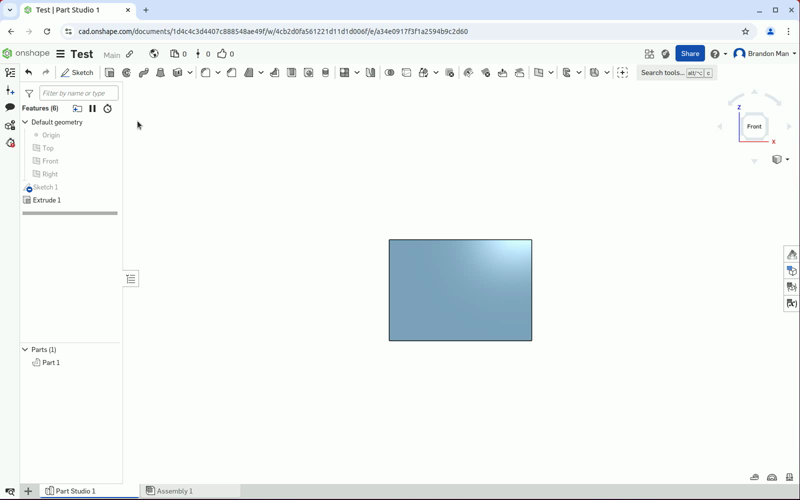
key(shift+h)
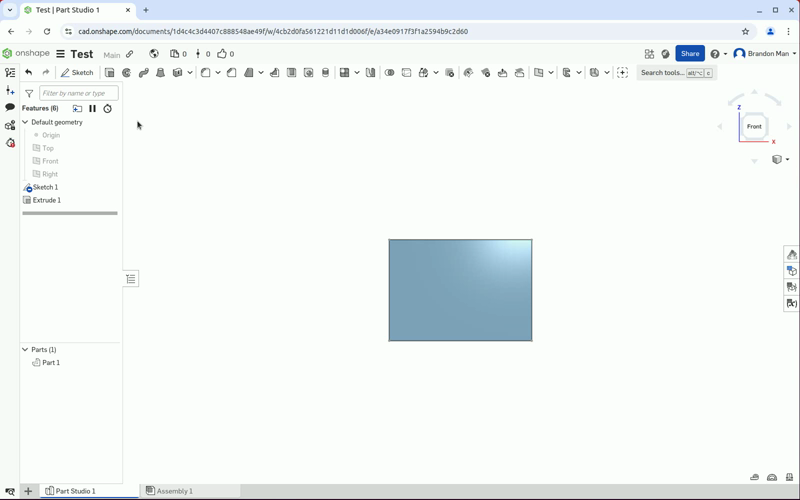
key(shift+h)
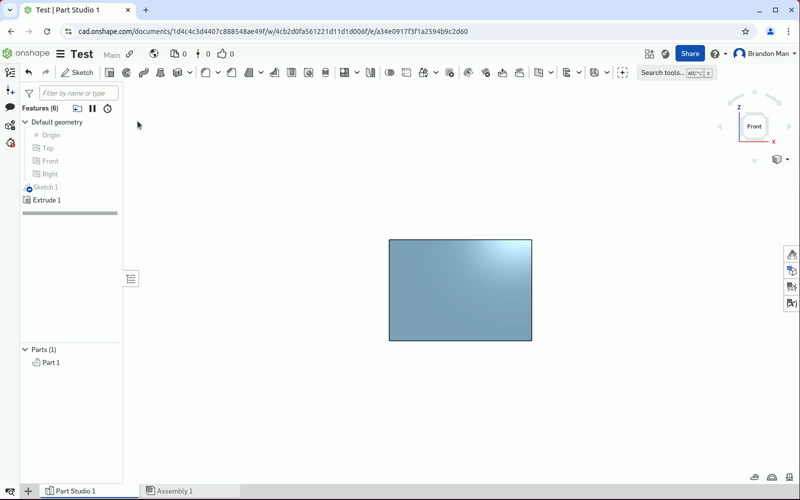
mouse_move(73, 189)
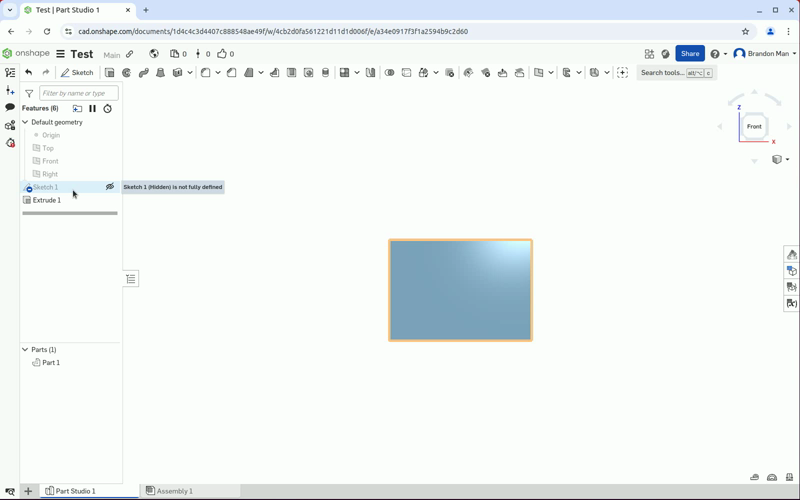
click(73, 189)
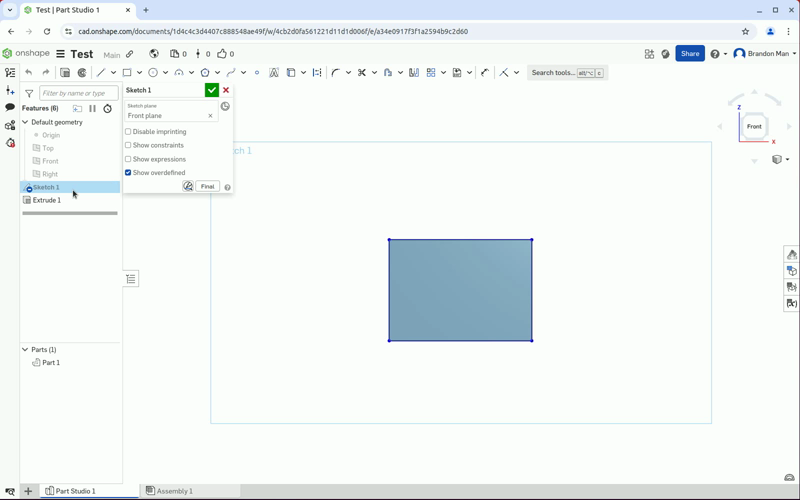
mouse_move(229, 92)
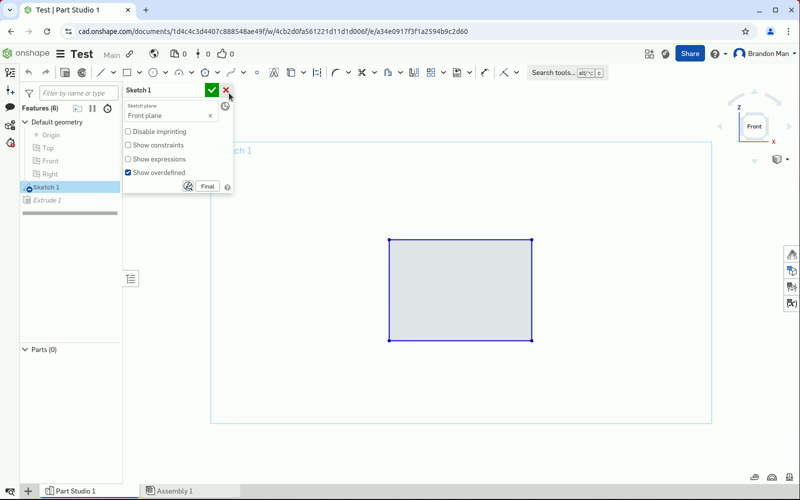
click(229, 92)
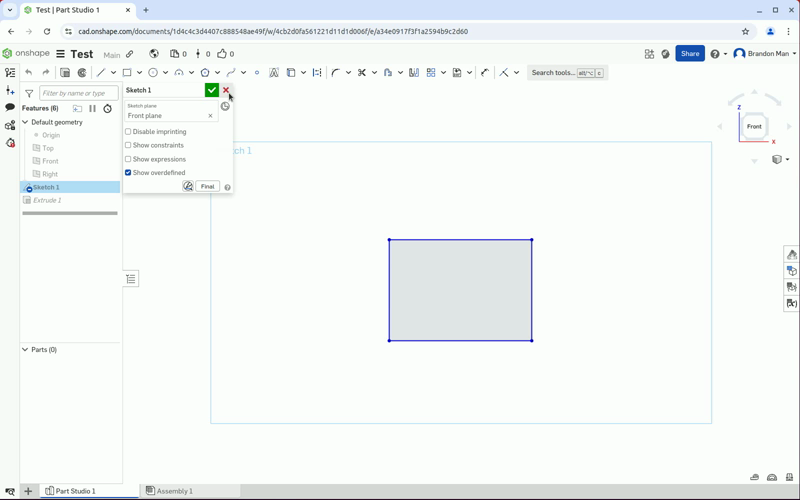
key(shift+s)
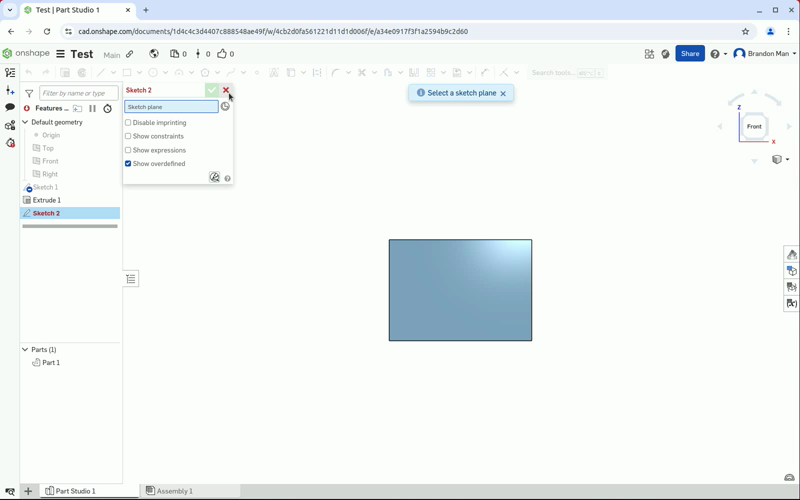
mouse_move(73, 163)
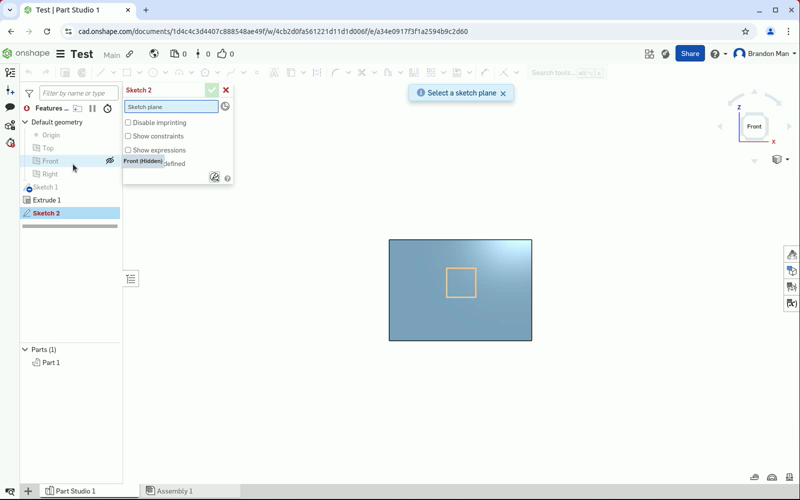
click(73, 163)
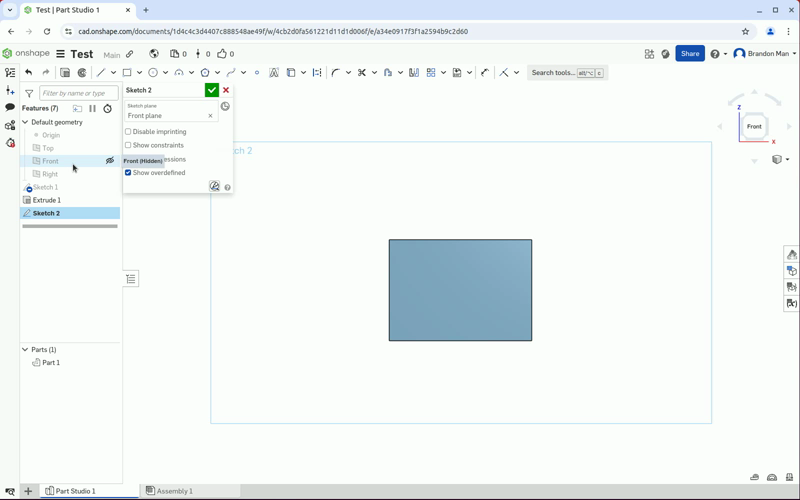
mouse_move(73, 352)
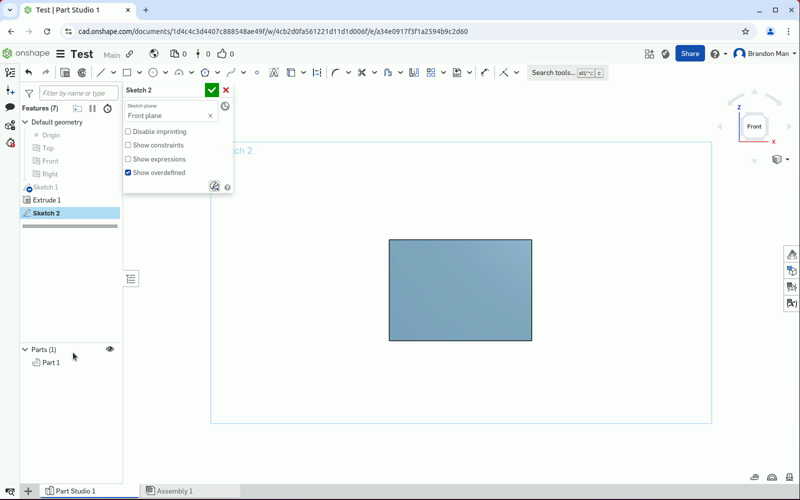
key(y)
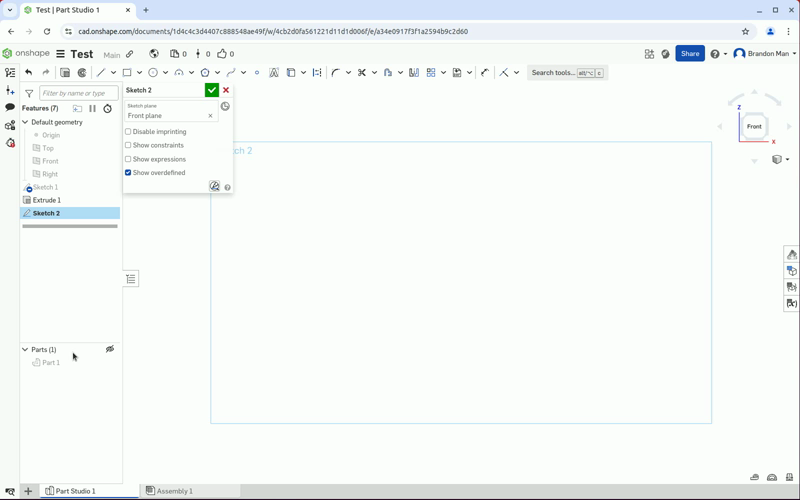
key(l)
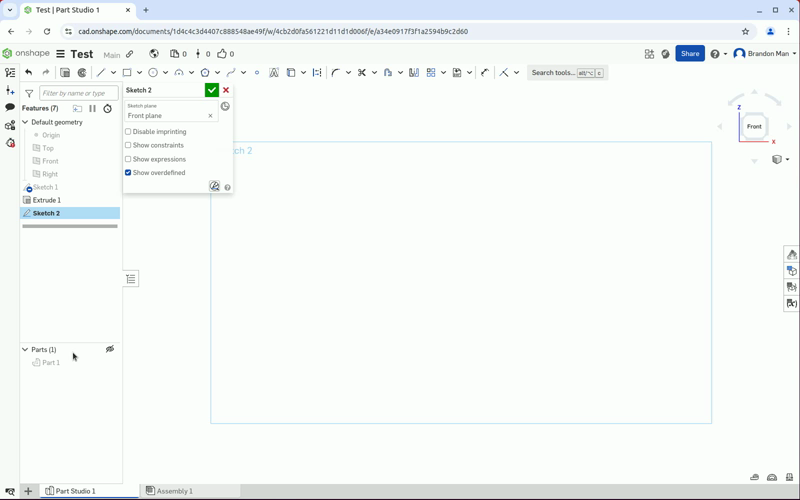
key_down(shift)
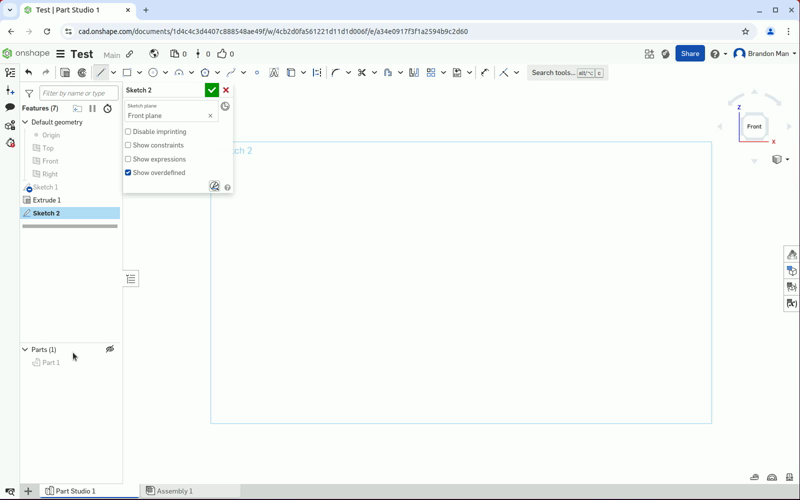
mouse_move(389, 239)
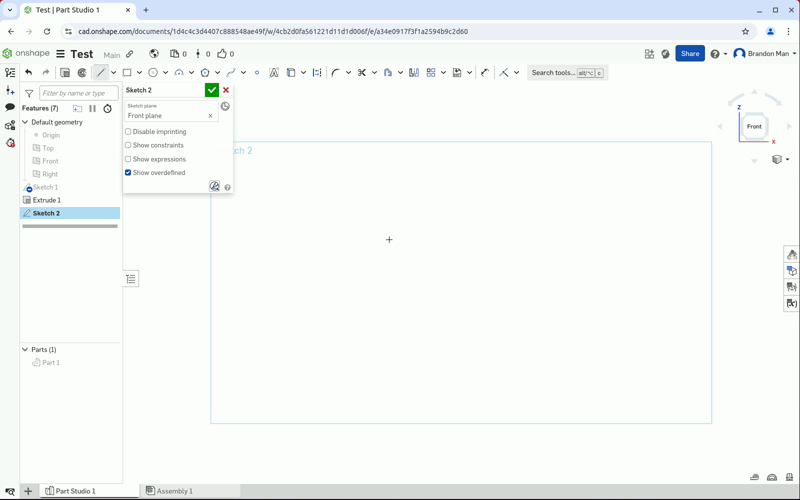
click(389, 239)
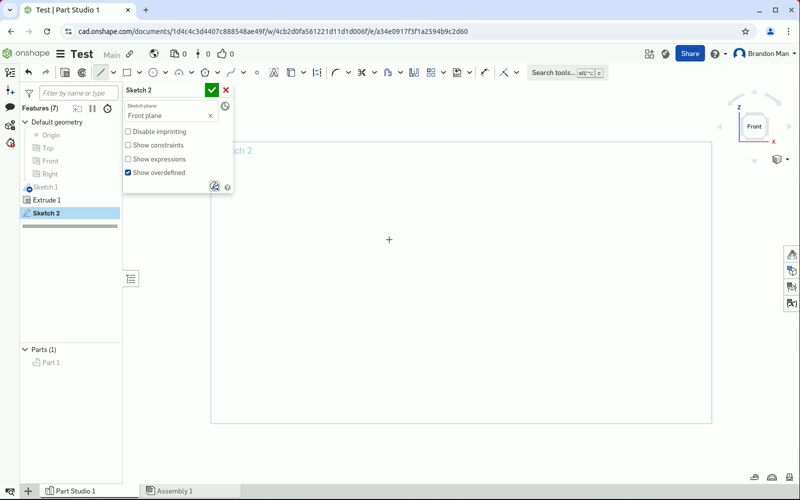
key_up(shift)
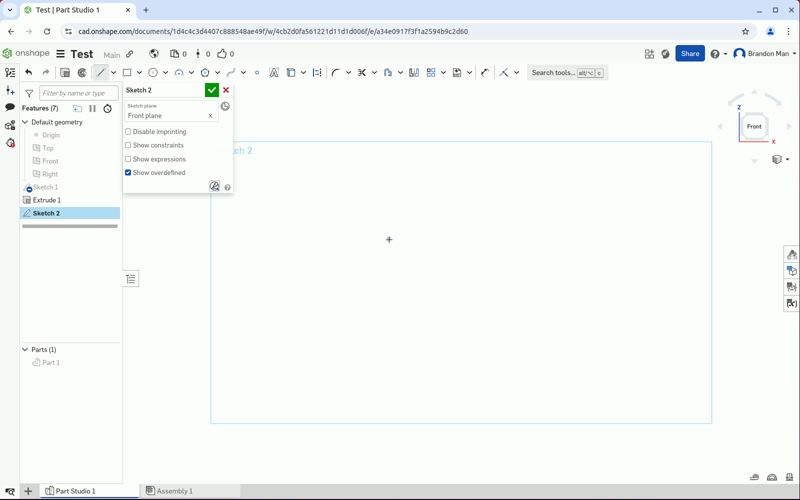
key_down(shift)
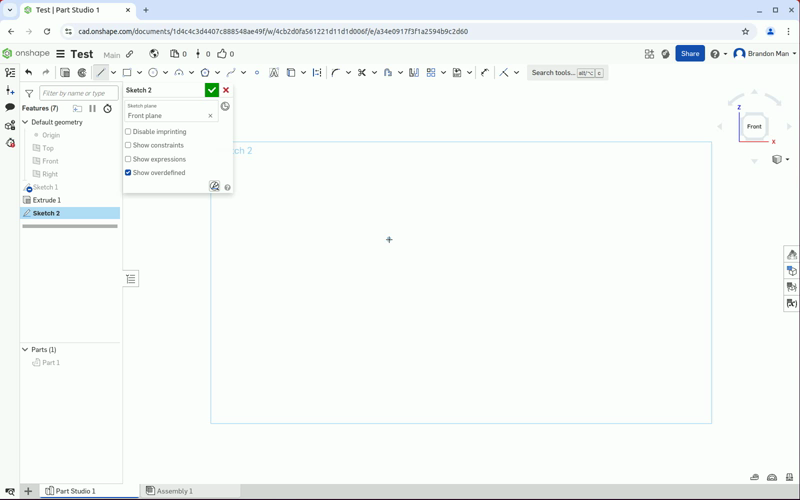
mouse_move(531, 239)
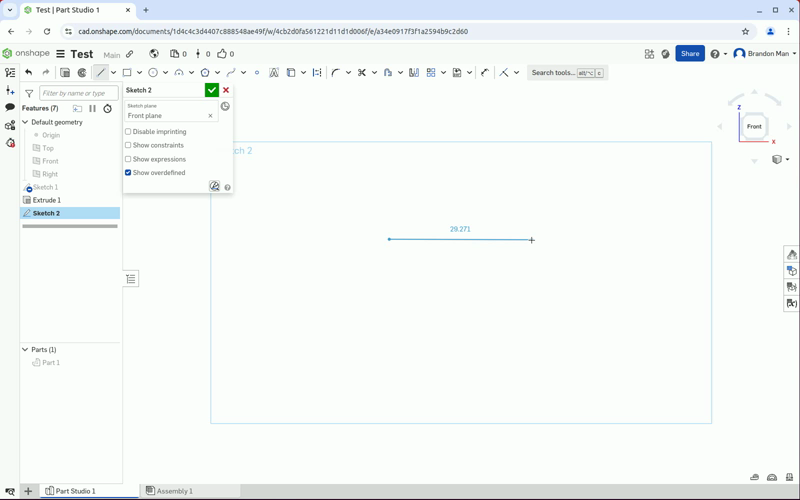
click(531, 239)
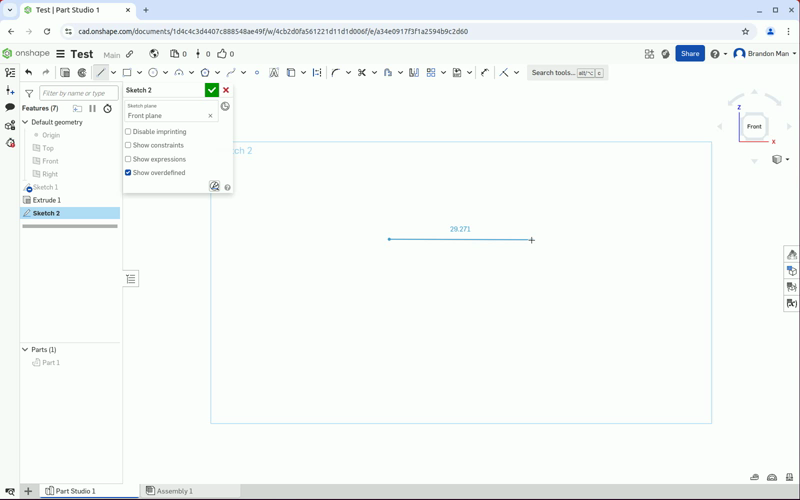
key_up(shift)
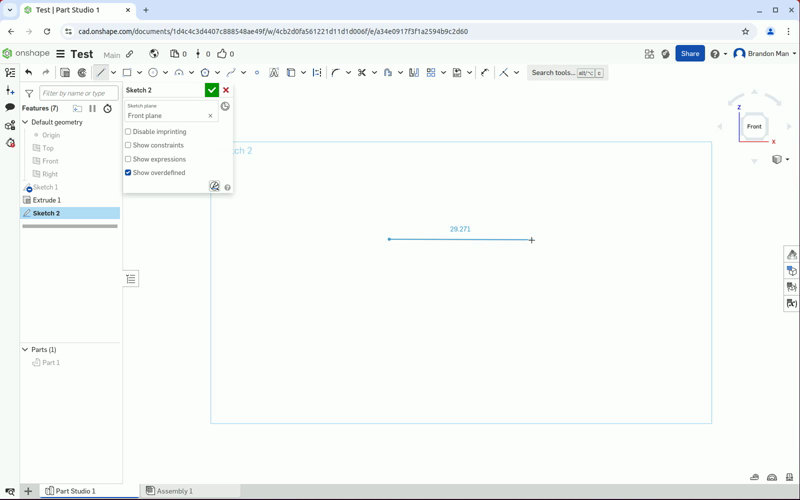
key_down(shift)
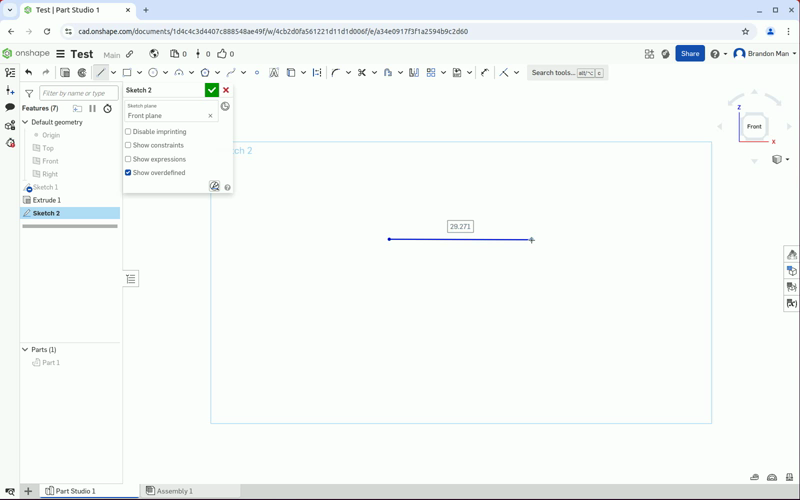
mouse_move(461, 170)
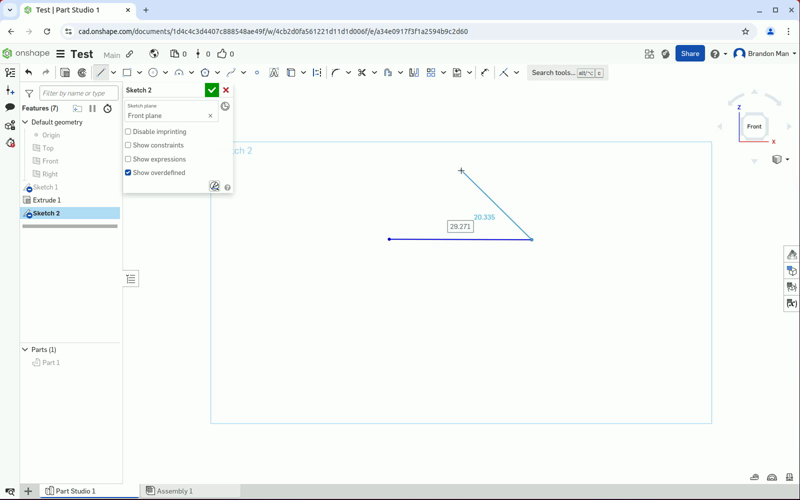
click(461, 170)
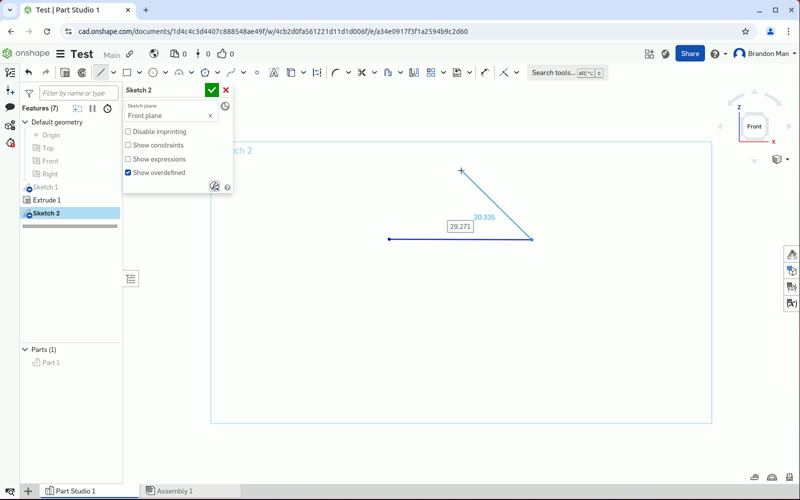
key_up(shift)
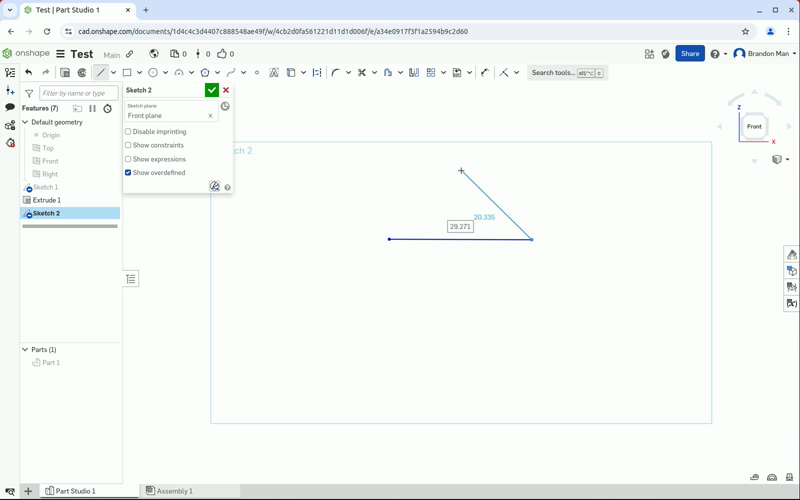
key_down(shift)
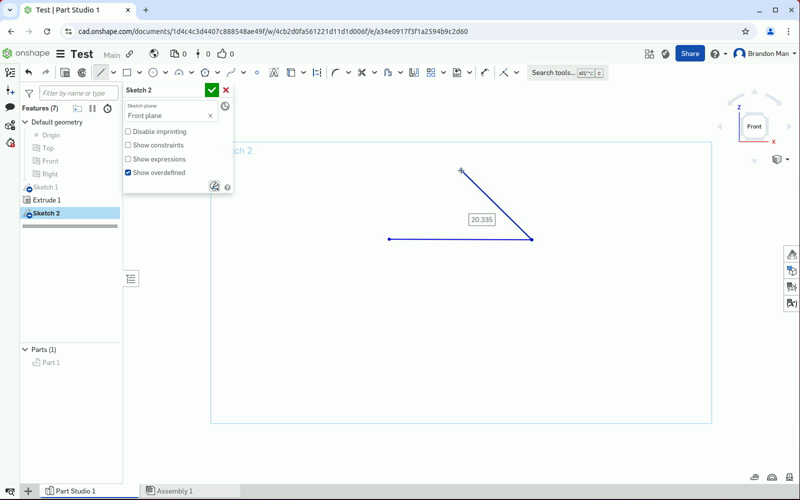
mouse_move(389, 239)
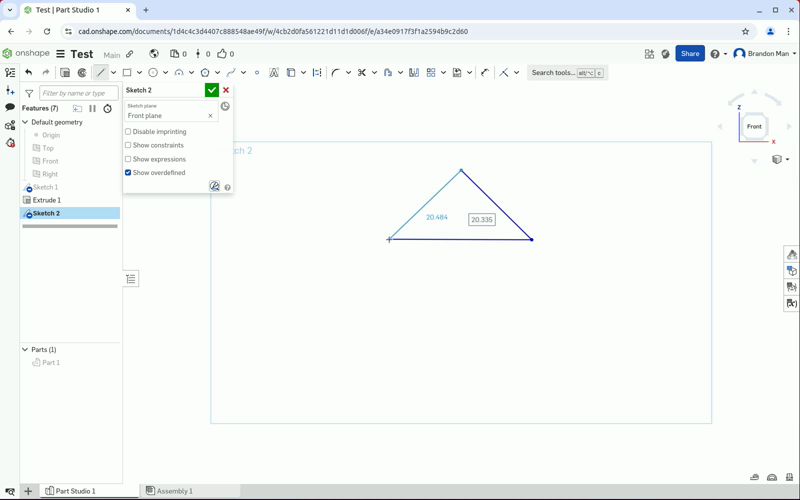
key_up(shift)
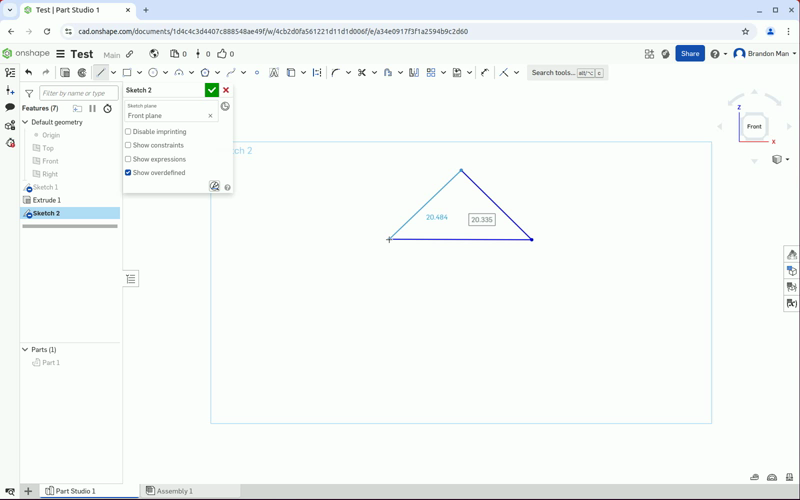
click(389, 239)
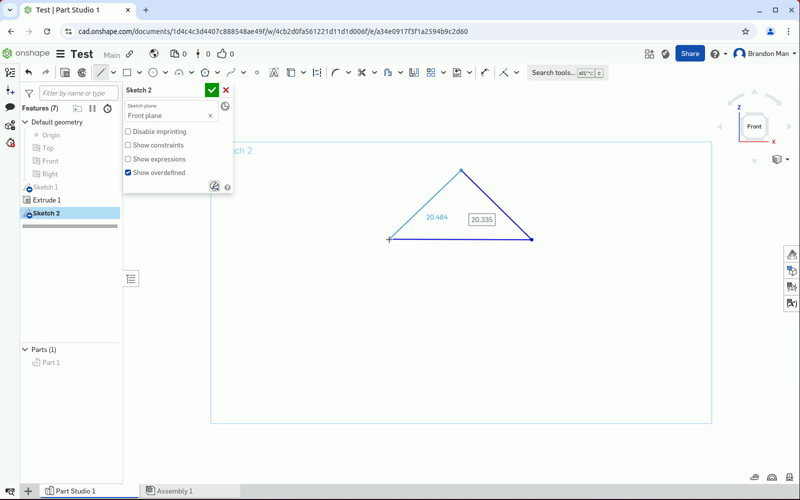
key(esc)
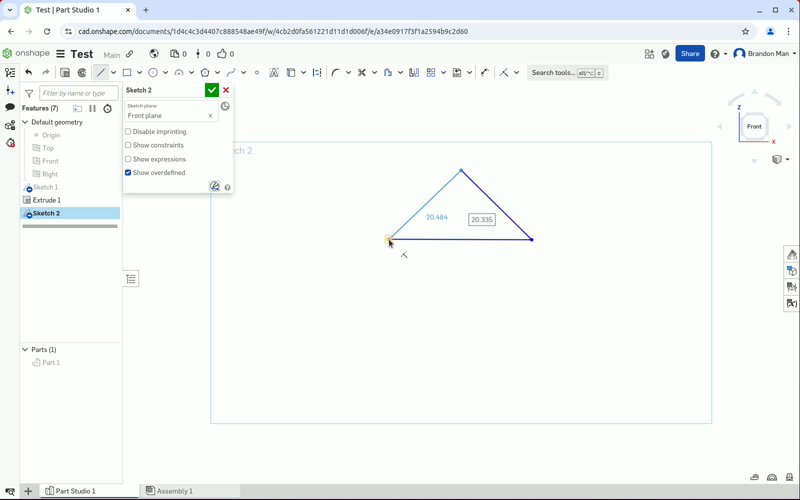
mouse_move(474, 234)
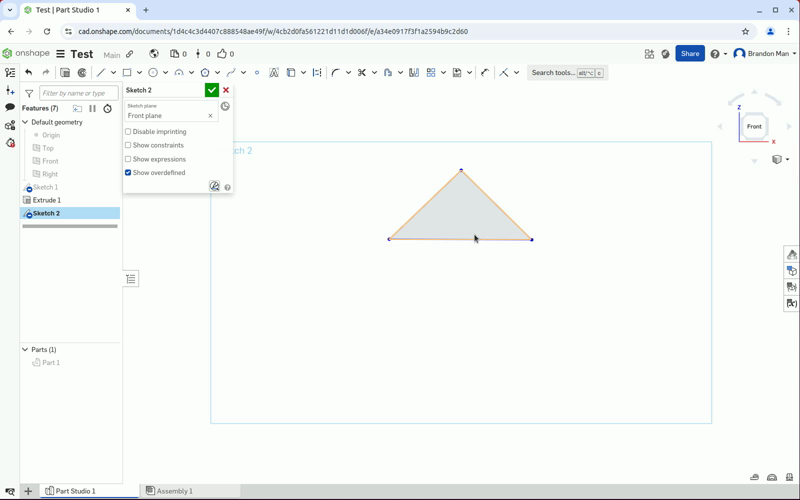
click(474, 234)
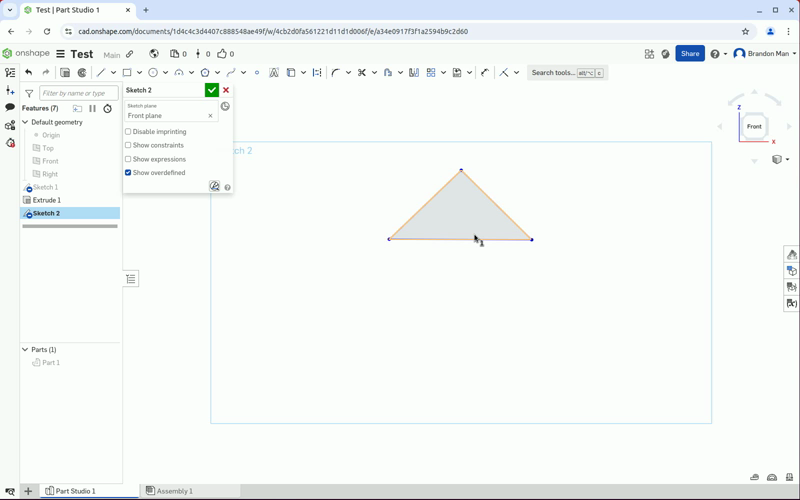
mouse_move(73, 352)
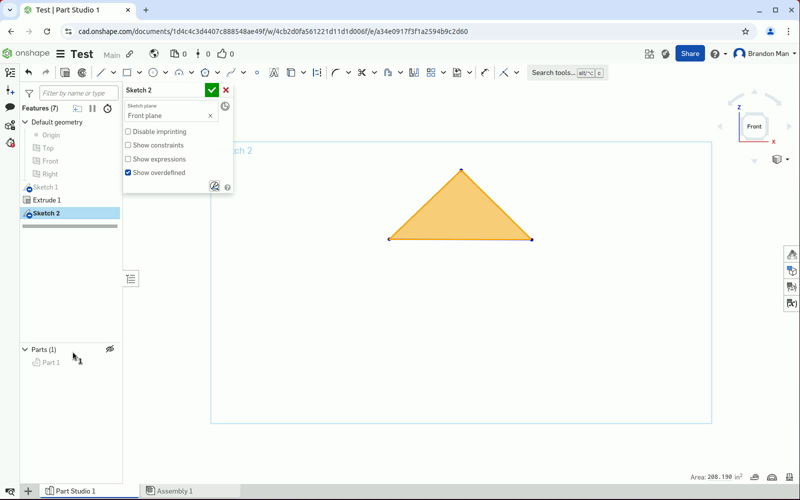
key(shift+y)
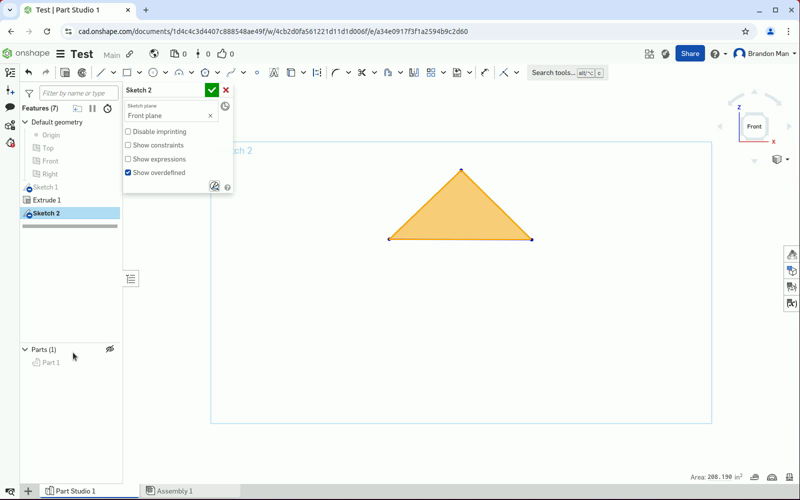
key(shift+e)
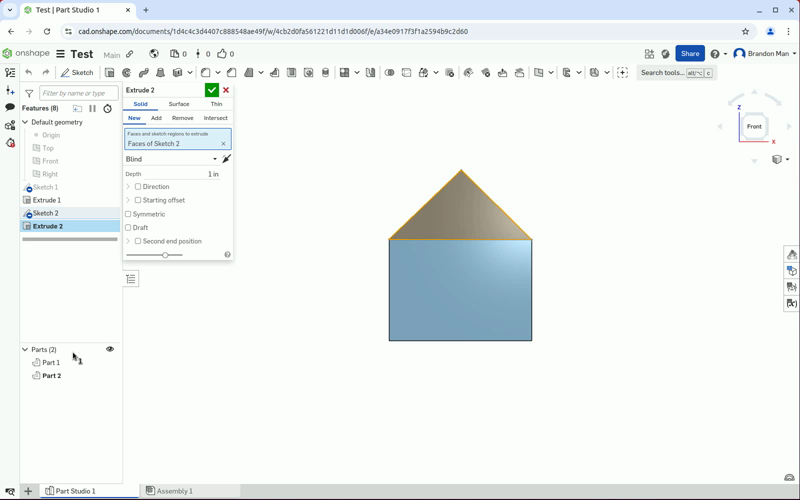
mouse_move(143, 106)
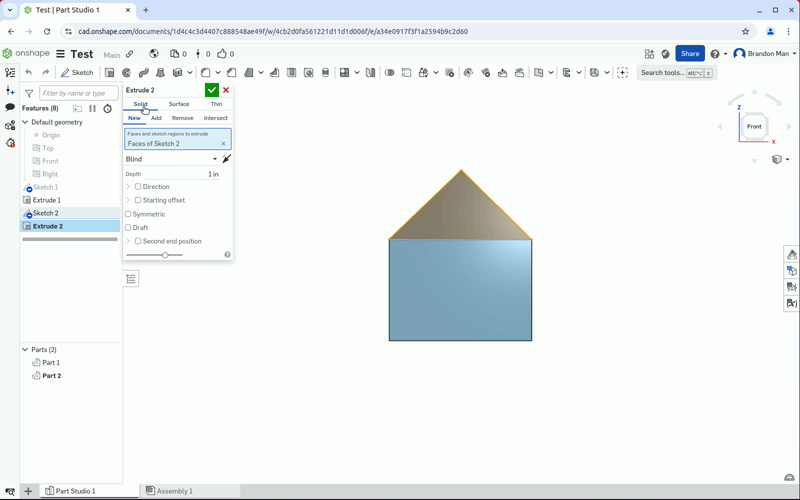
click(143, 106)
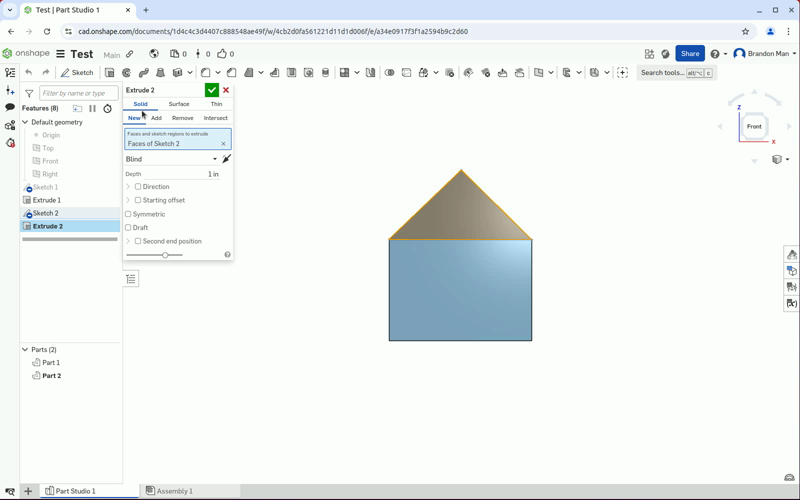
mouse_move(137, 120)
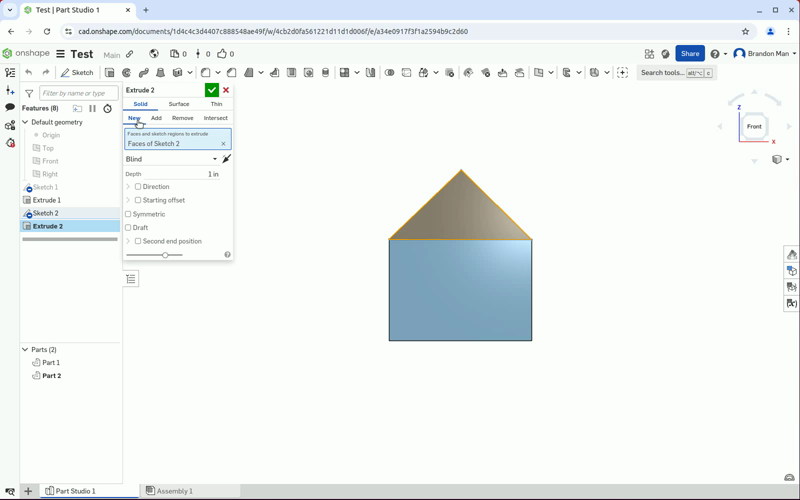
click(137, 120)
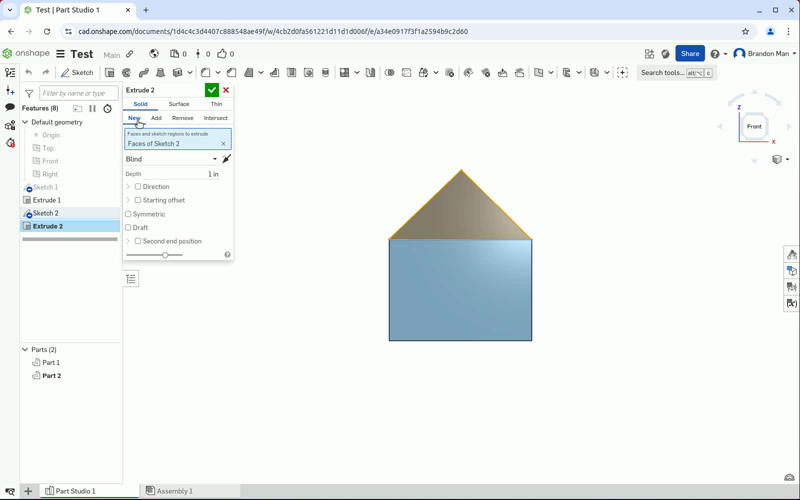
key(tab, 4)
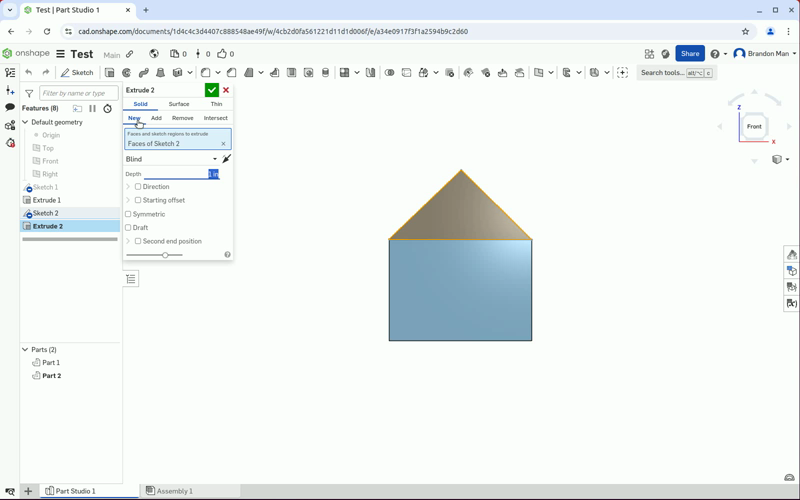
text(2.889)
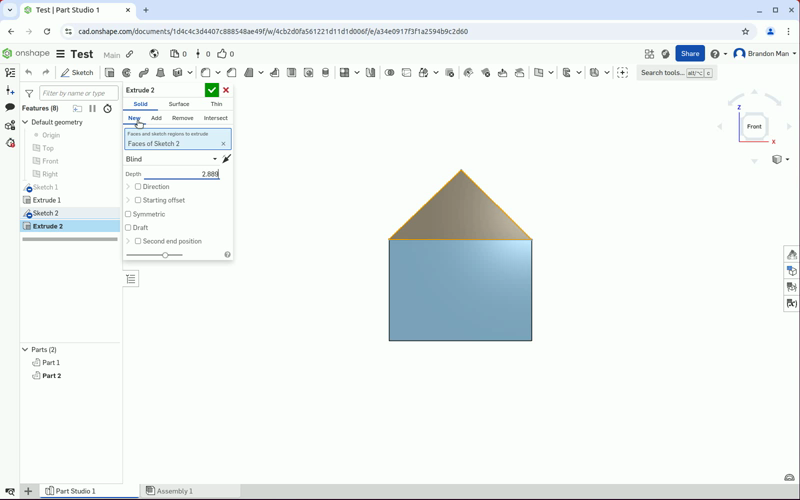
key(enter)
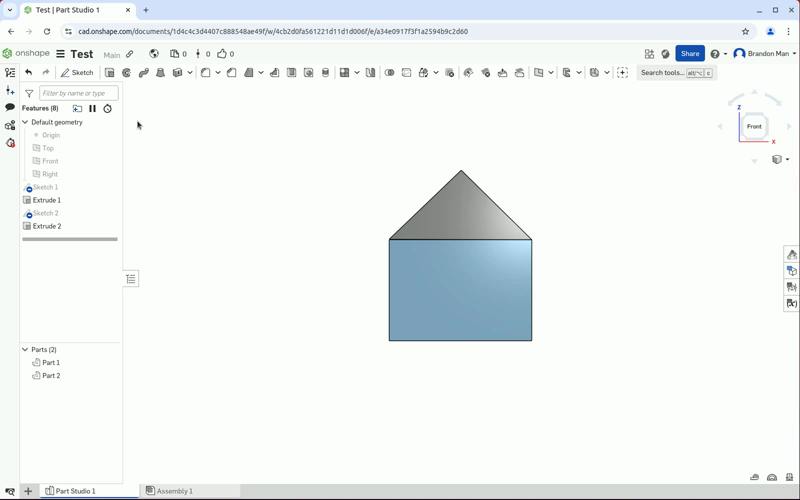
key(shift+h)
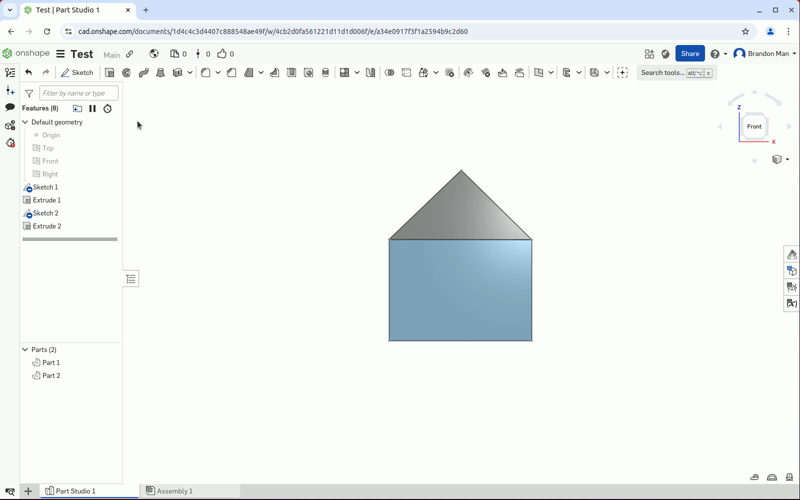
key(shift+h)
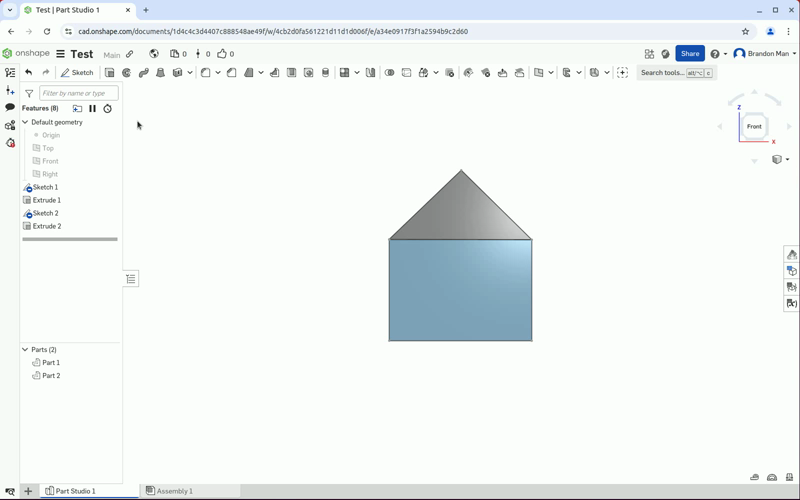
key(shift+7)
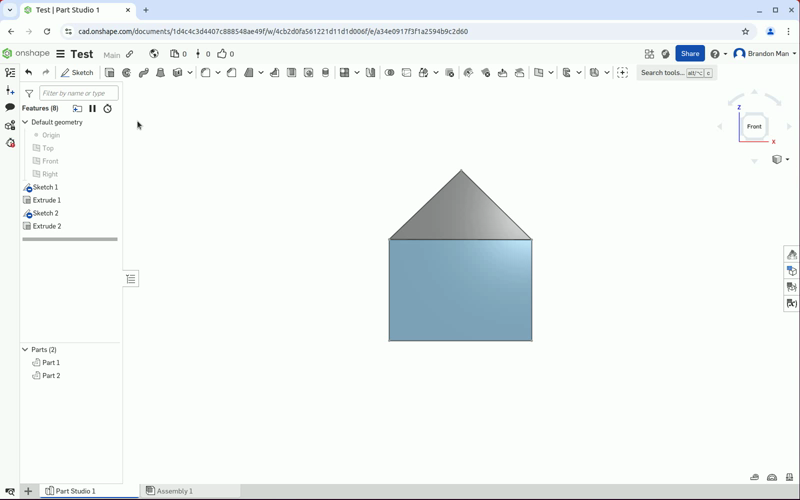
key(left, 2)
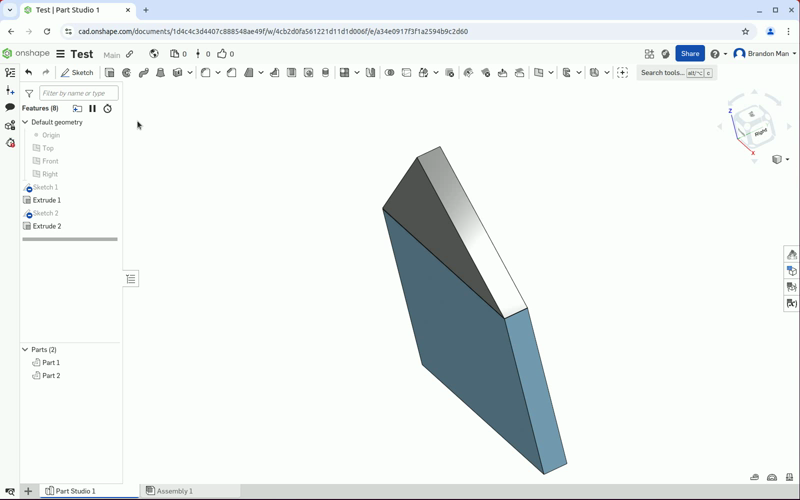
key(down, 2)
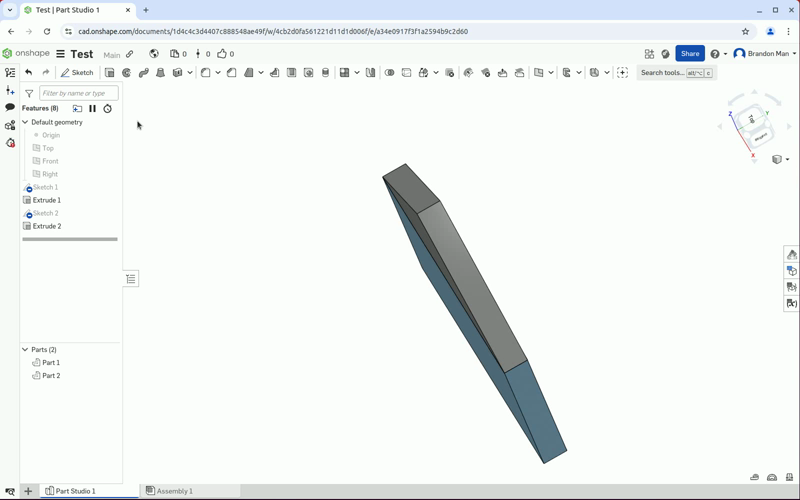
key(up, 2)
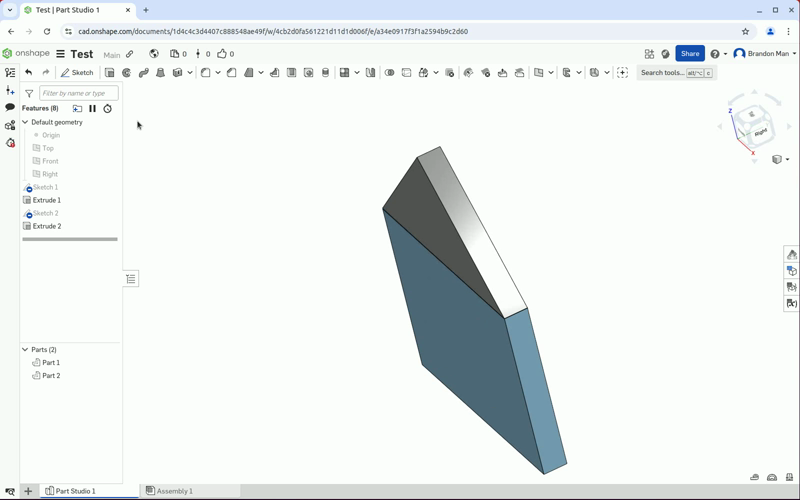
key(right, 2)
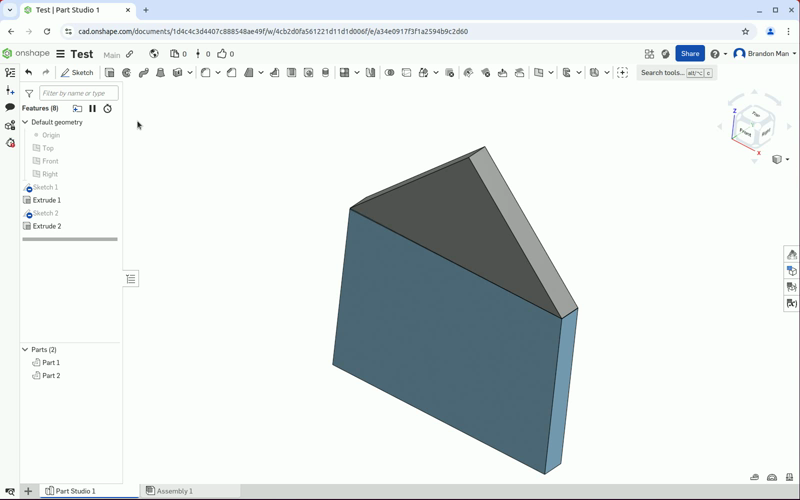
mouse_move(73, 189)
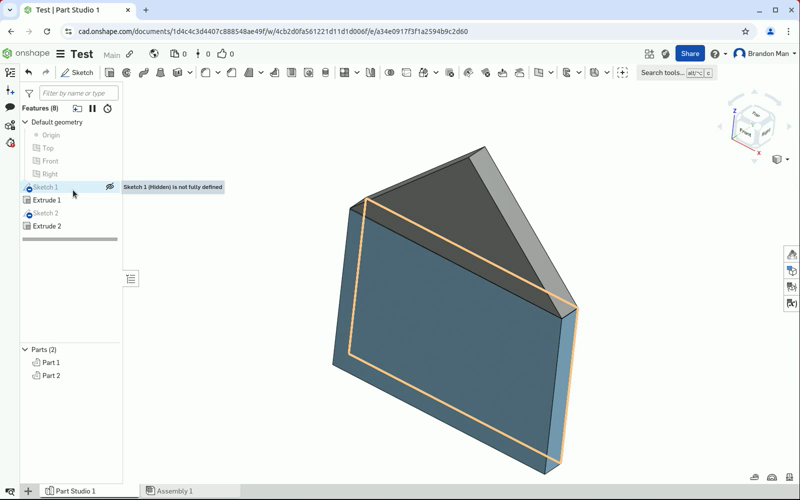
click(73, 189)